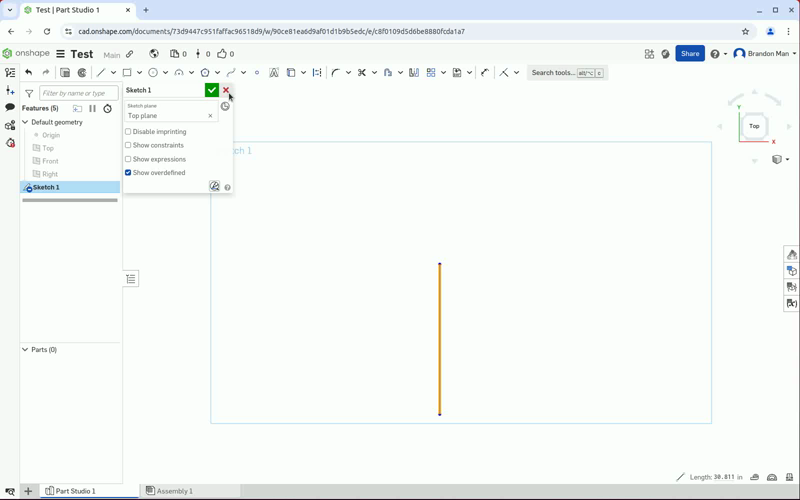
key(shift+h)
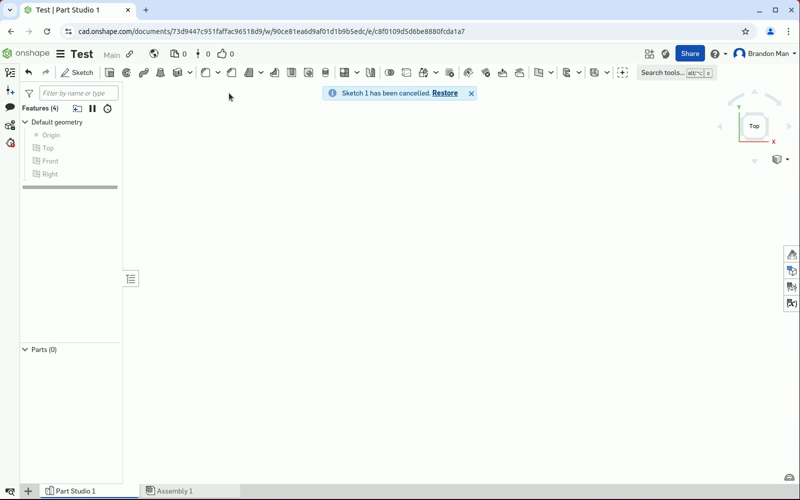
mouse_move(73, 352)
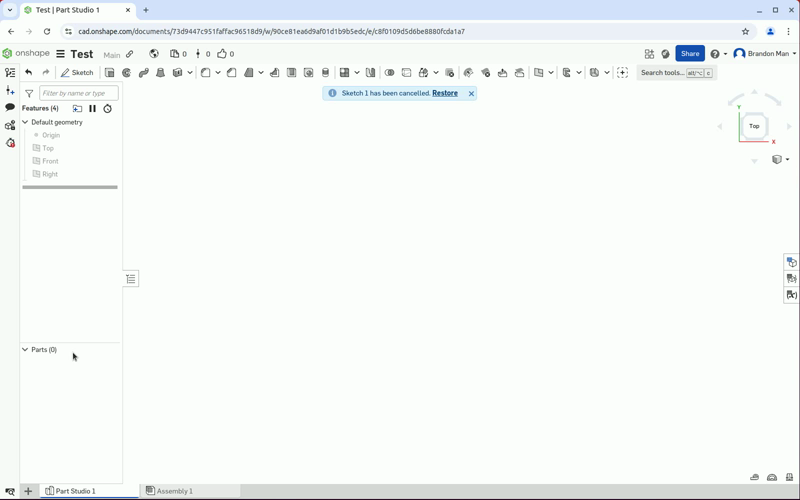
key(y)
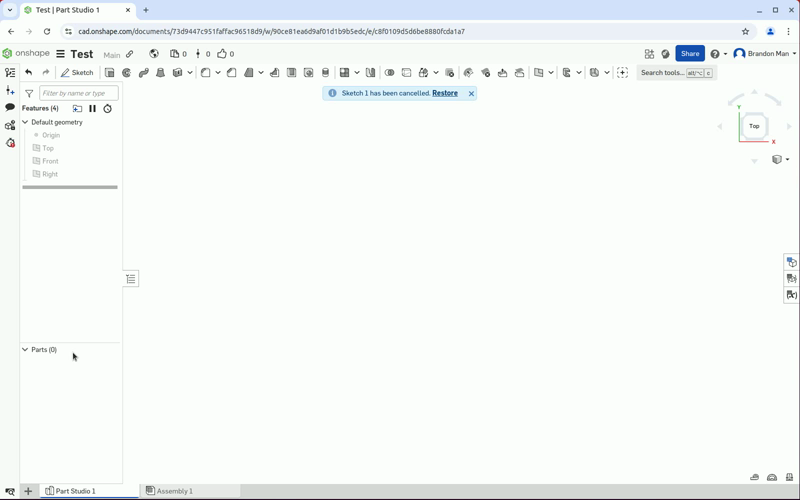
key(shift+p)
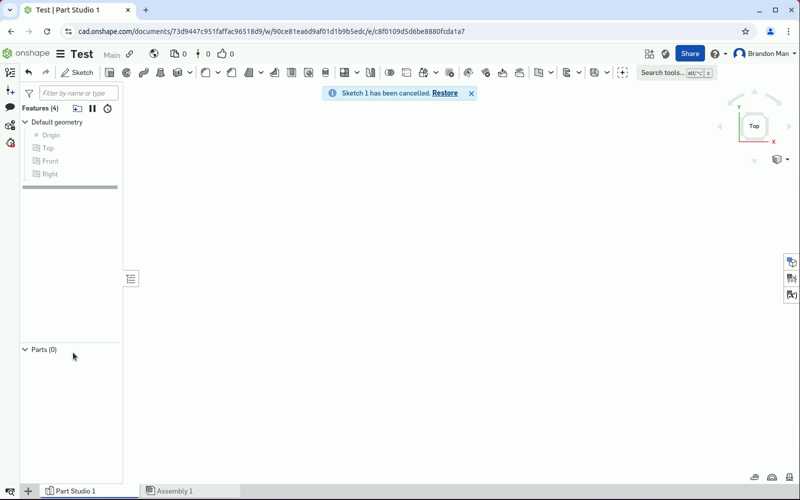
key(space)
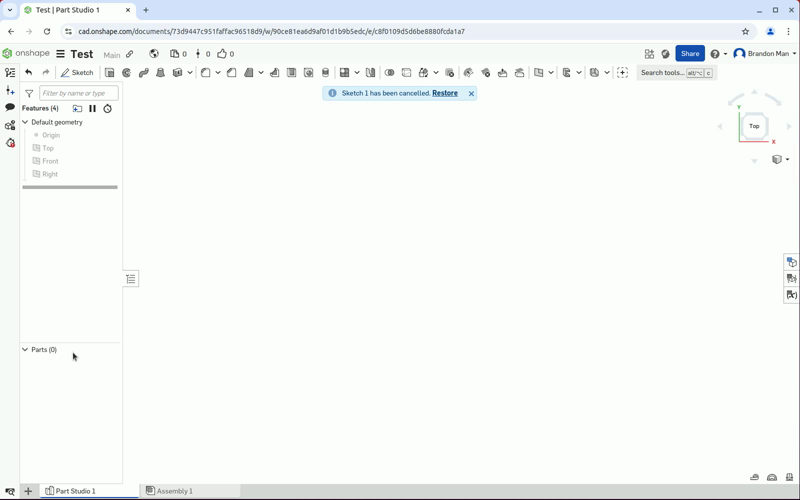
key_down(shift)
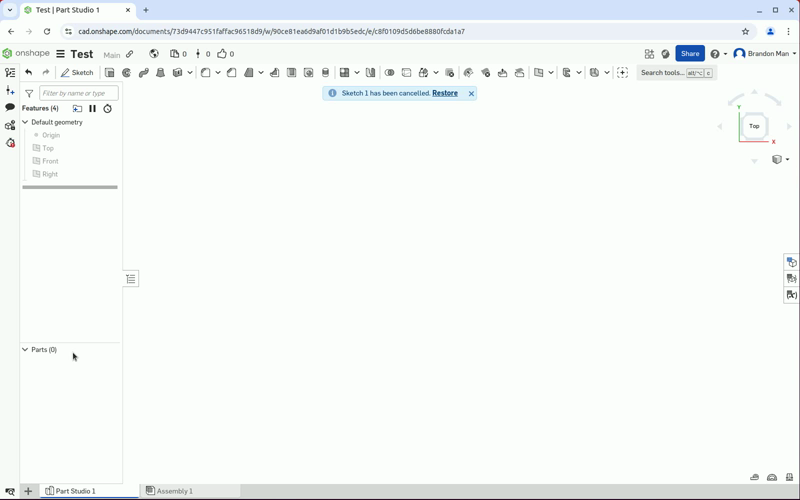
key(up)
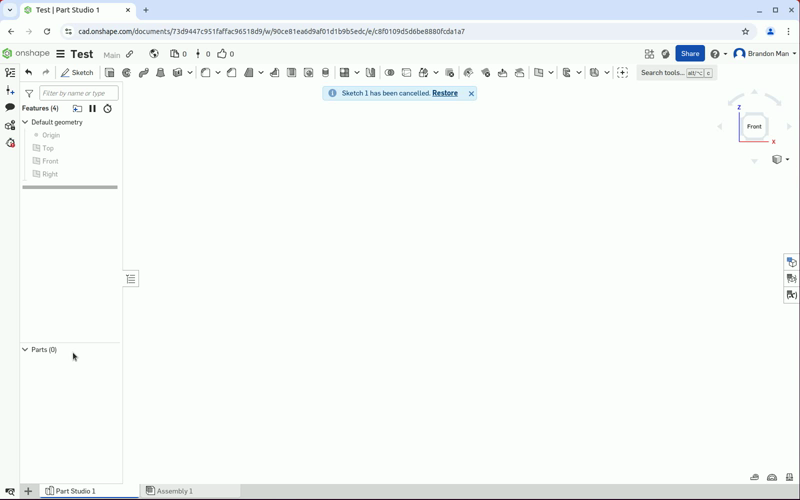
key_up(shift)
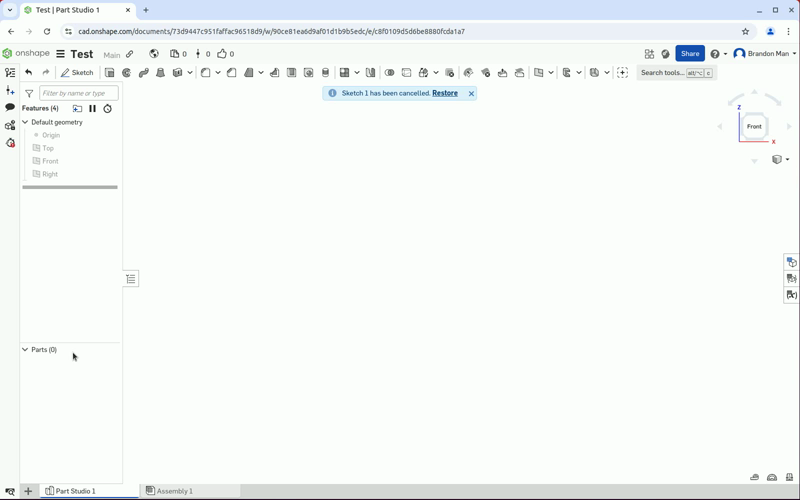
mouse_move(73, 352)
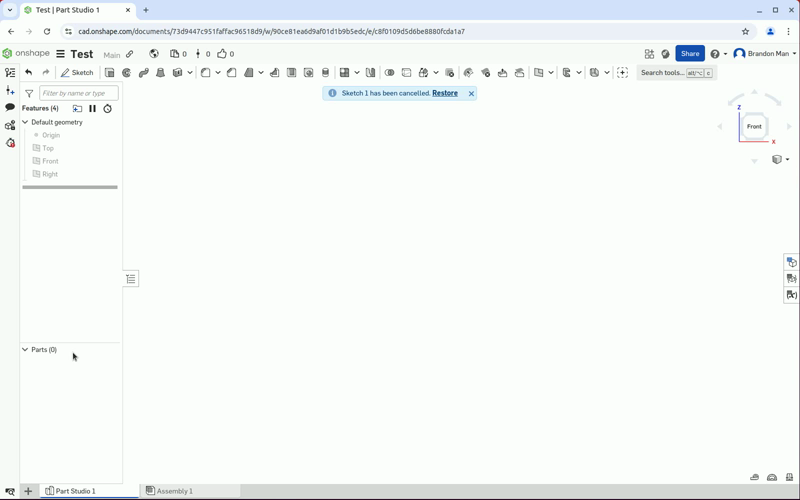
key(shift+y)
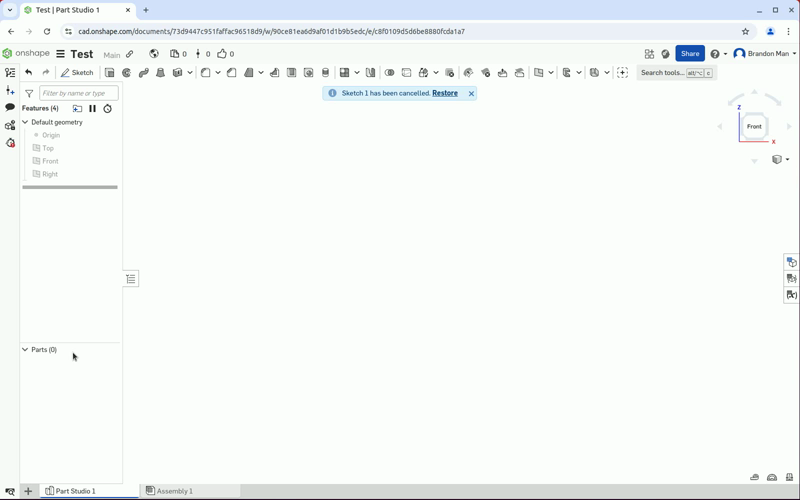
key(shift+s)
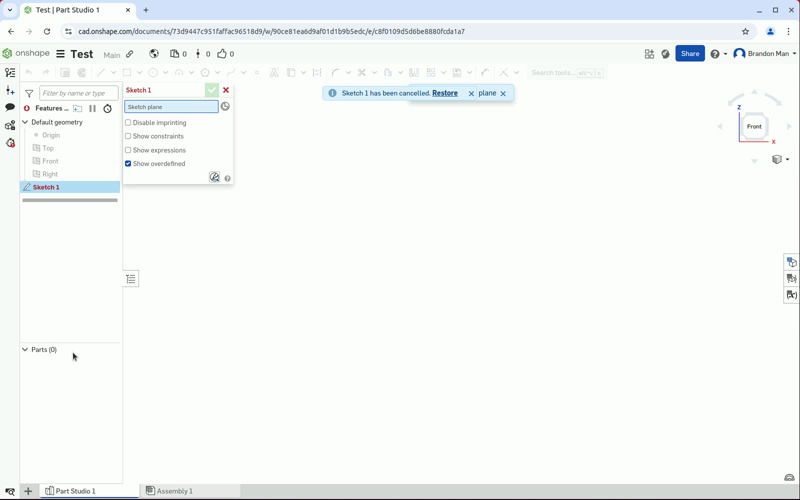
mouse_move(73, 163)
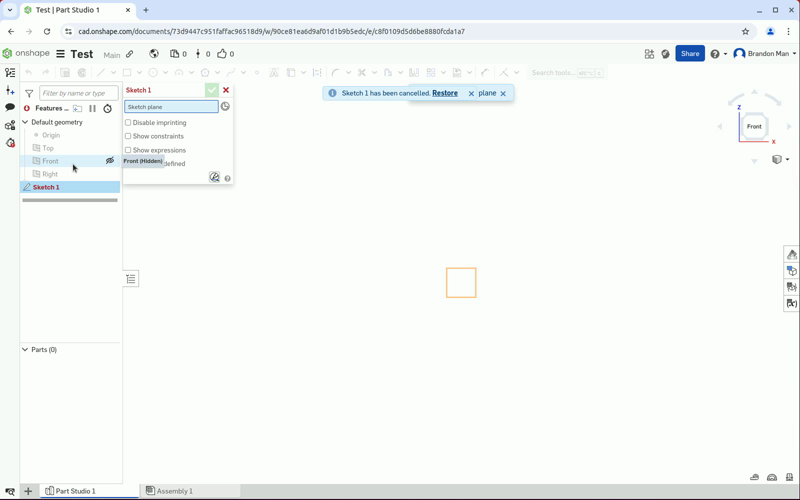
click(73, 163)
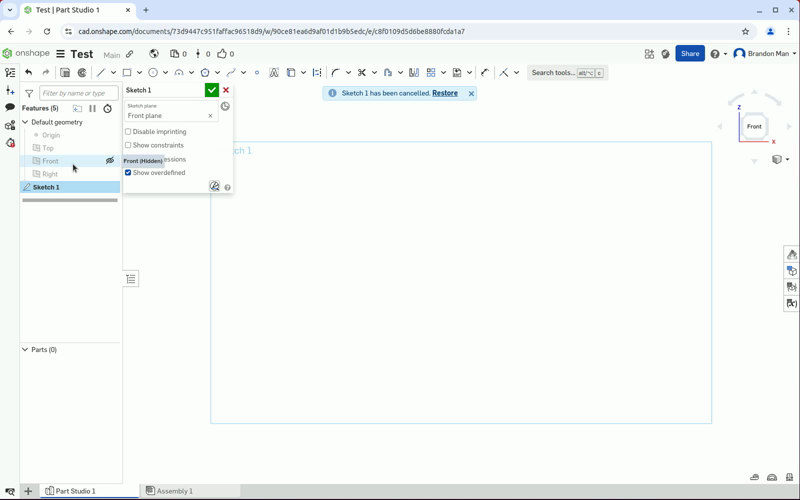
mouse_move(73, 352)
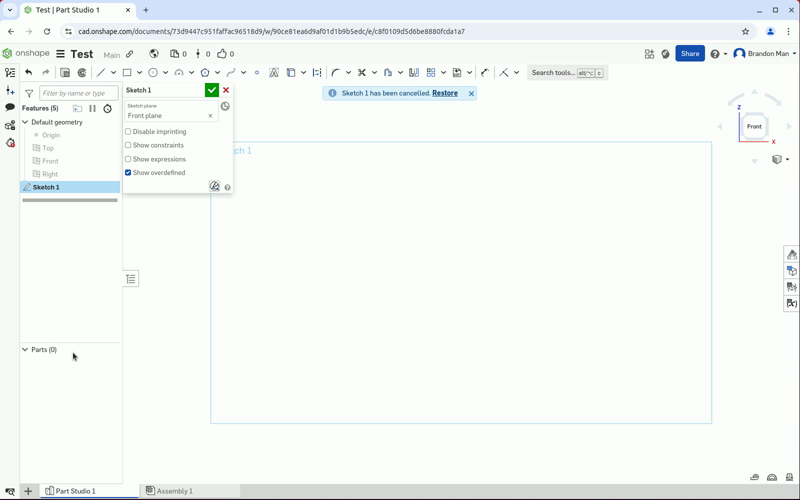
key(y)
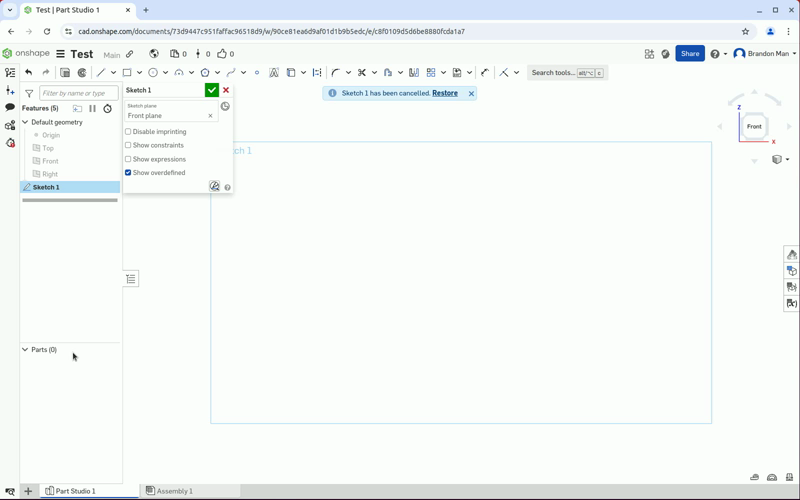
key(l)
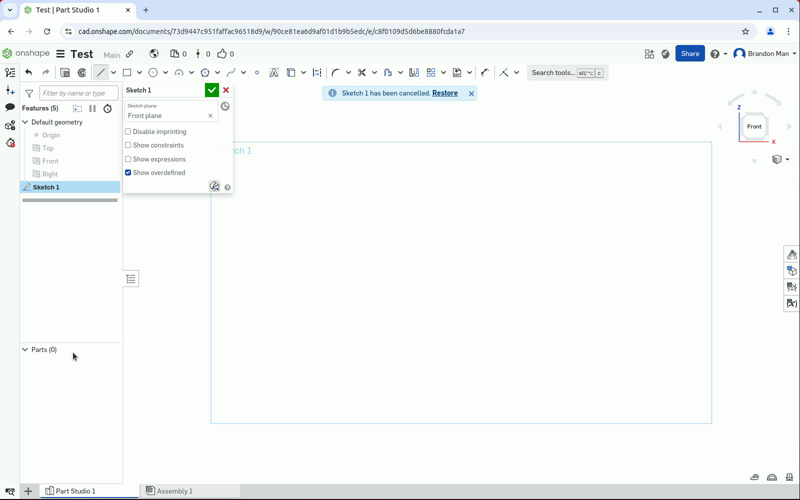
key_down(shift)
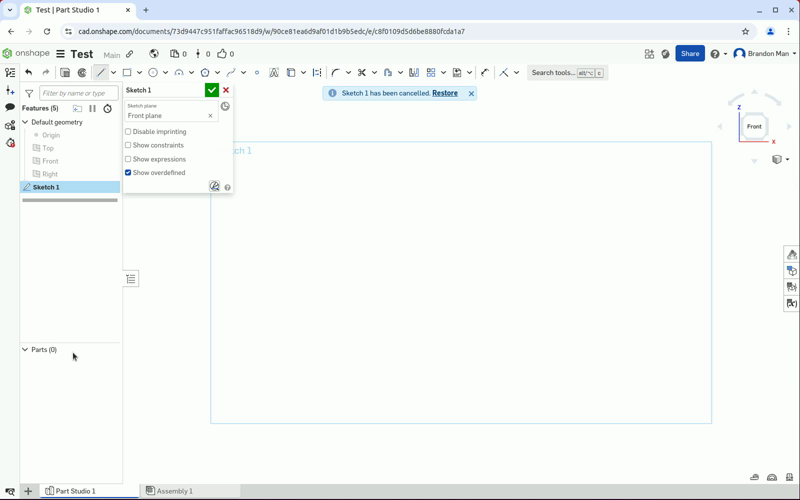
mouse_move(348, 308)
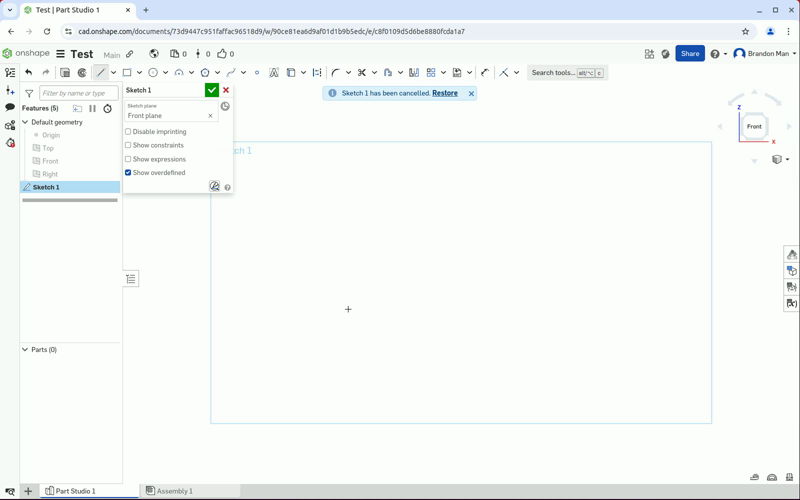
click(348, 308)
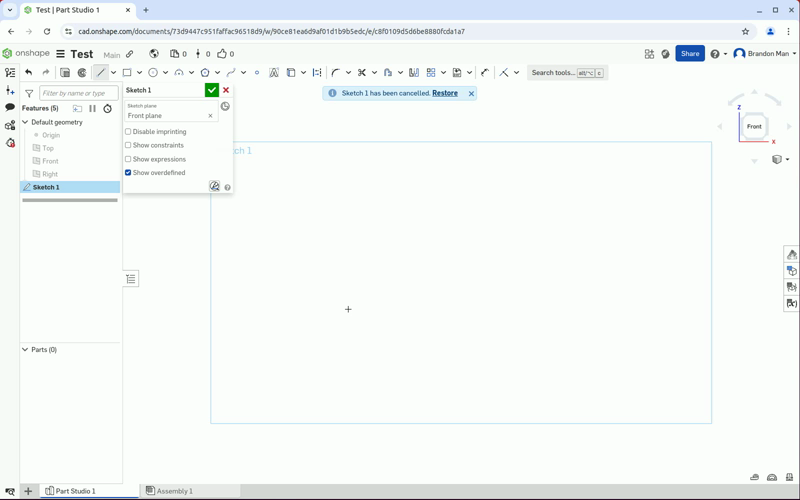
key_up(shift)
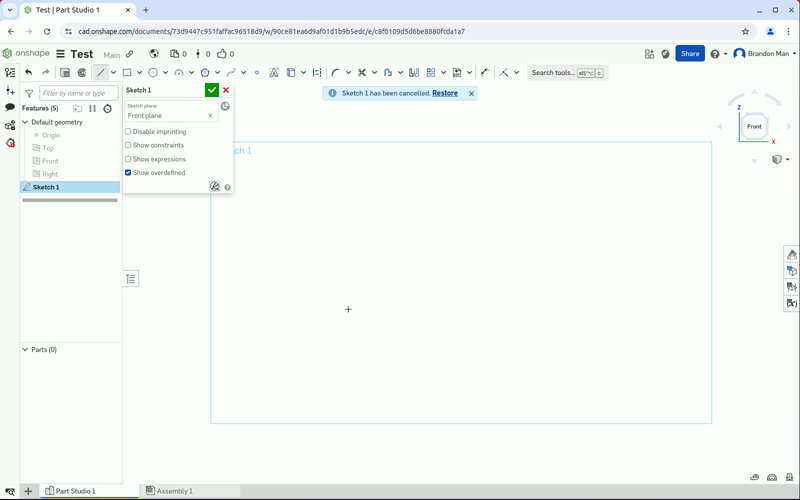
key_down(shift)
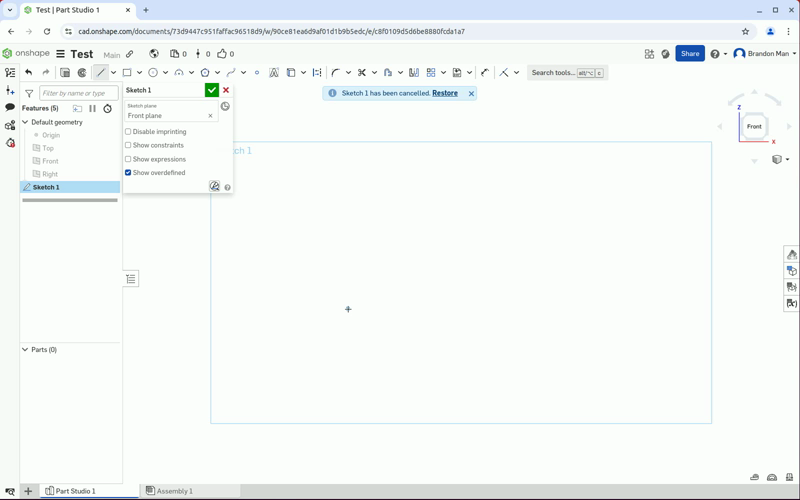
mouse_move(572, 308)
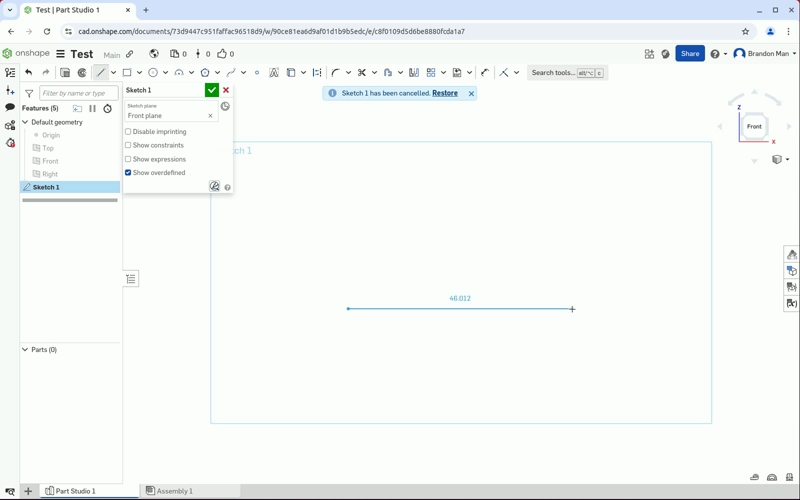
click(572, 308)
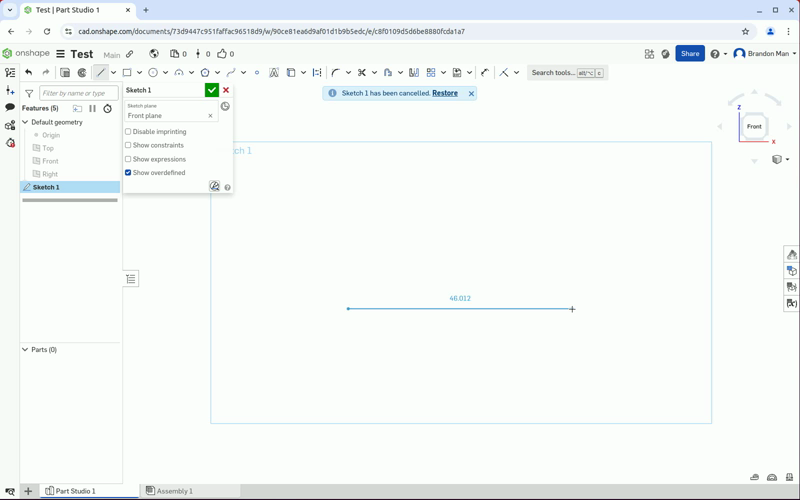
key_up(shift)
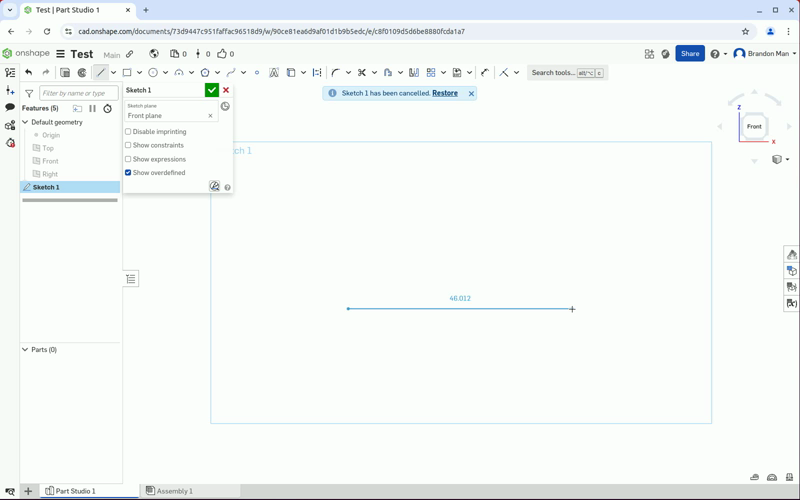
key_down(shift)
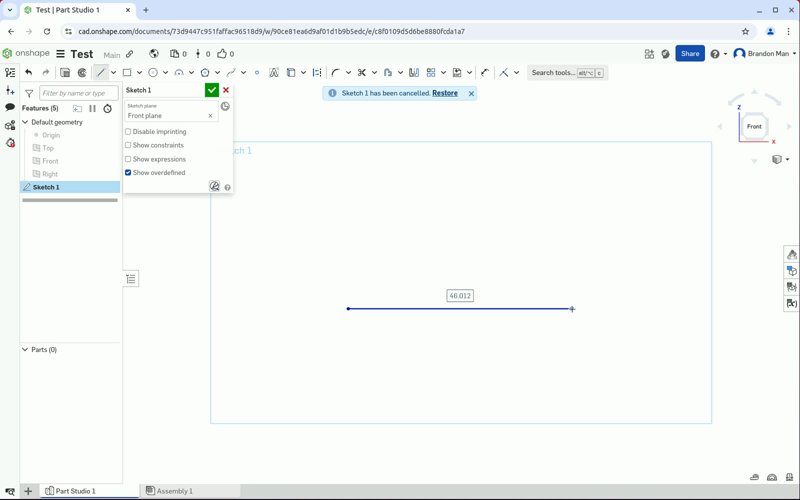
mouse_move(589, 308)
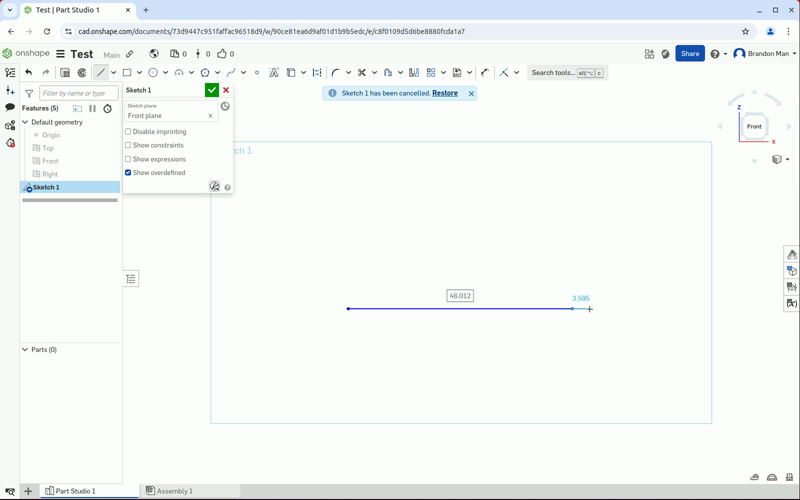
mouse_move(572, 256)
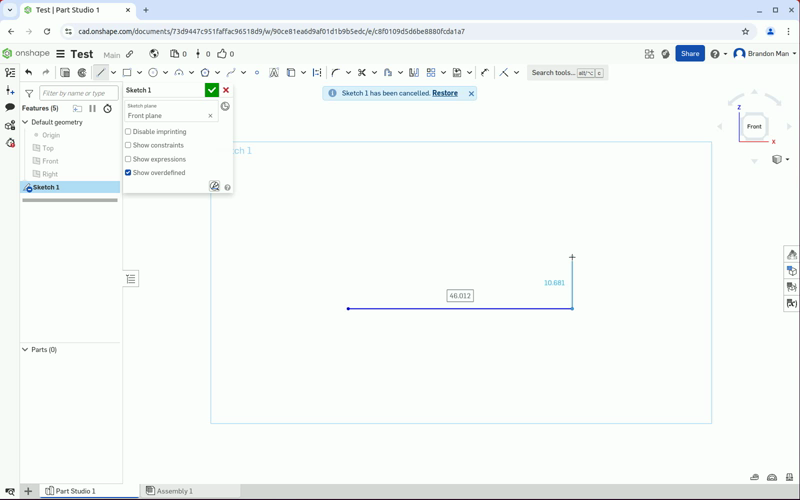
click(572, 256)
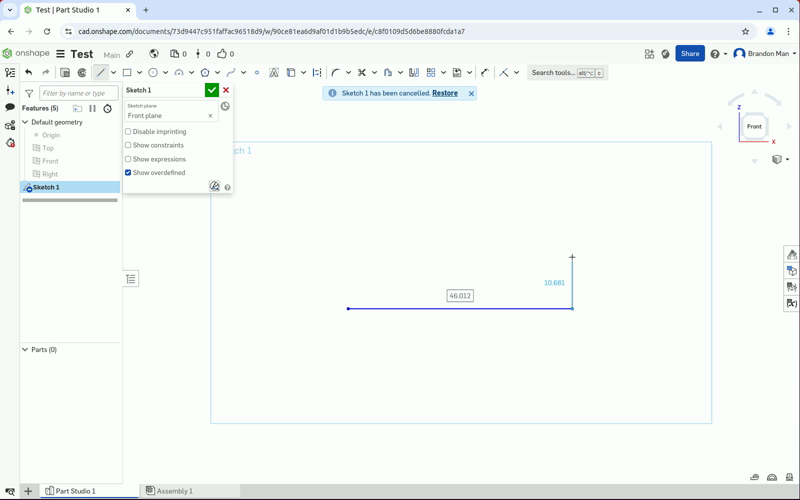
key_up(shift)
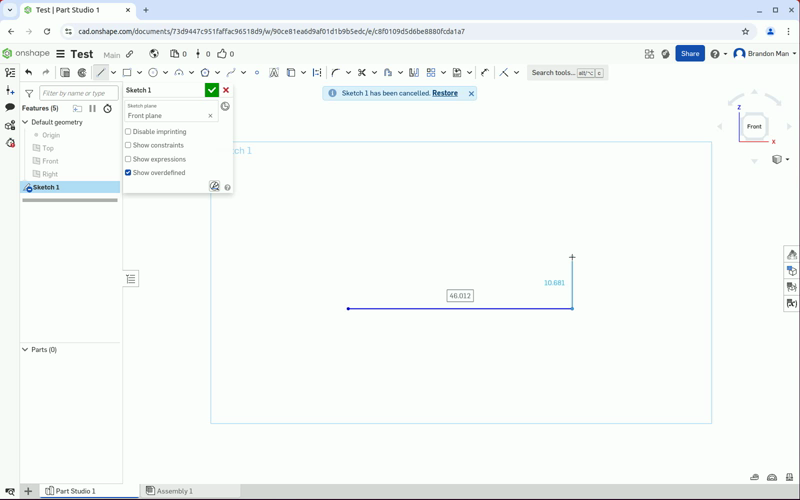
key_down(shift)
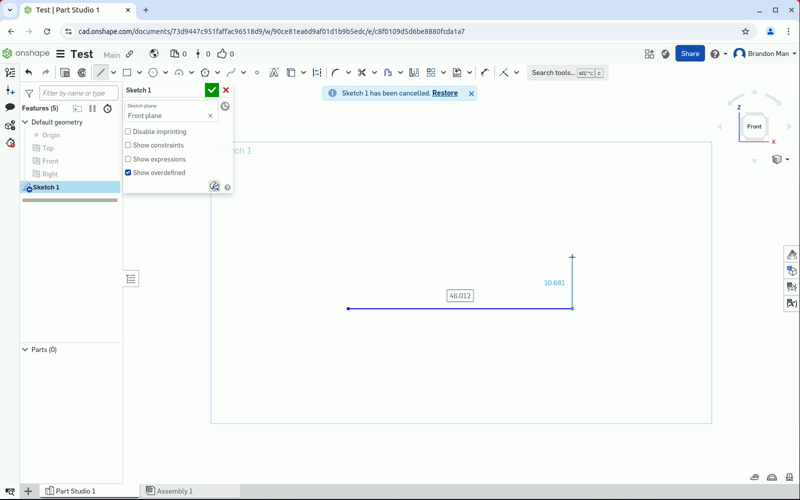
mouse_move(348, 256)
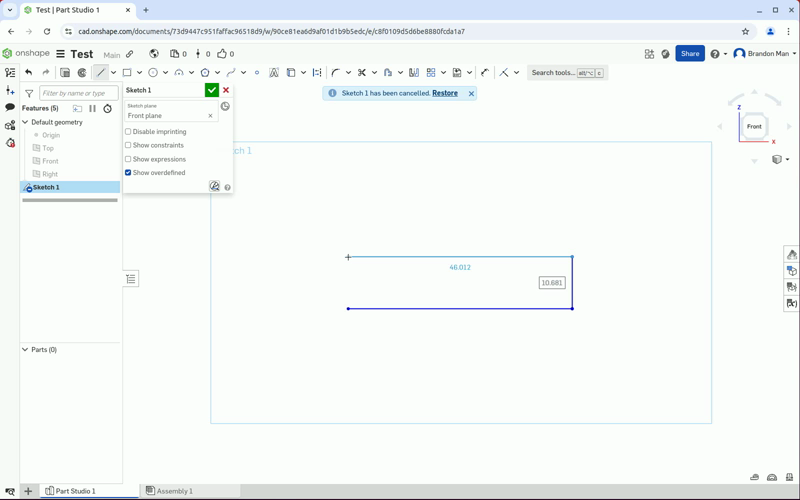
click(348, 256)
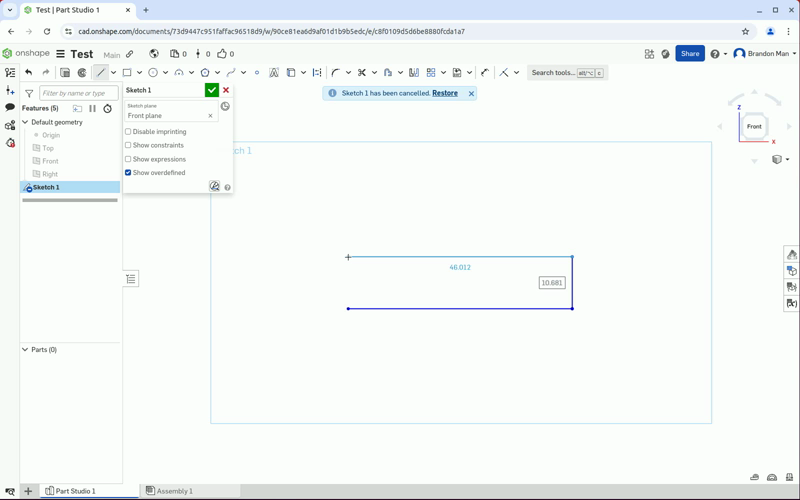
key_up(shift)
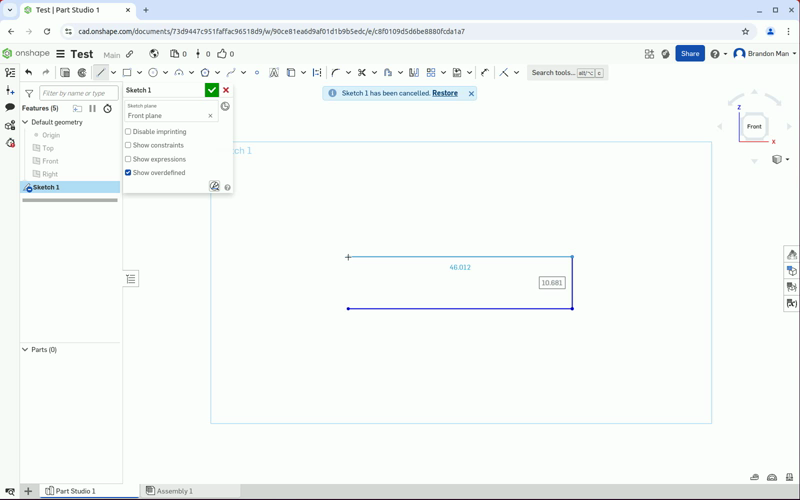
mouse_move(378, 256)
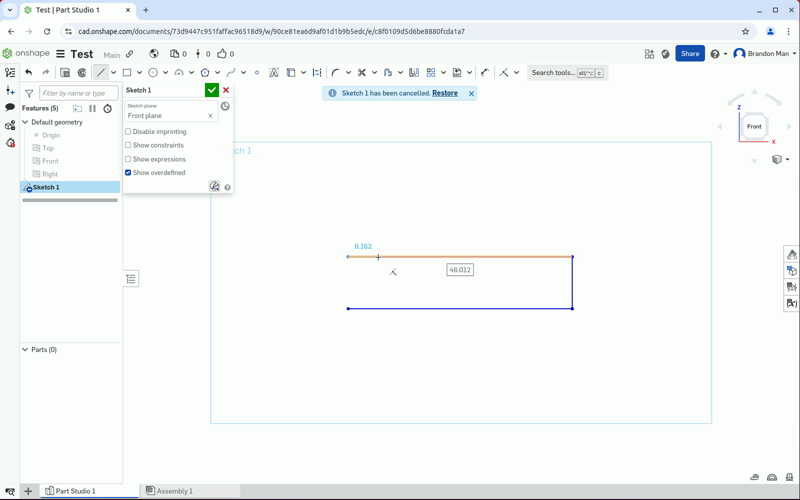
key_down(shift)
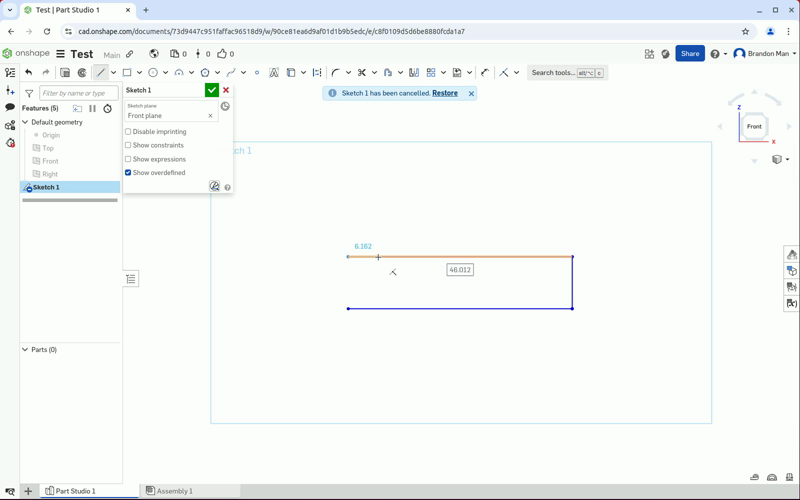
mouse_move(348, 308)
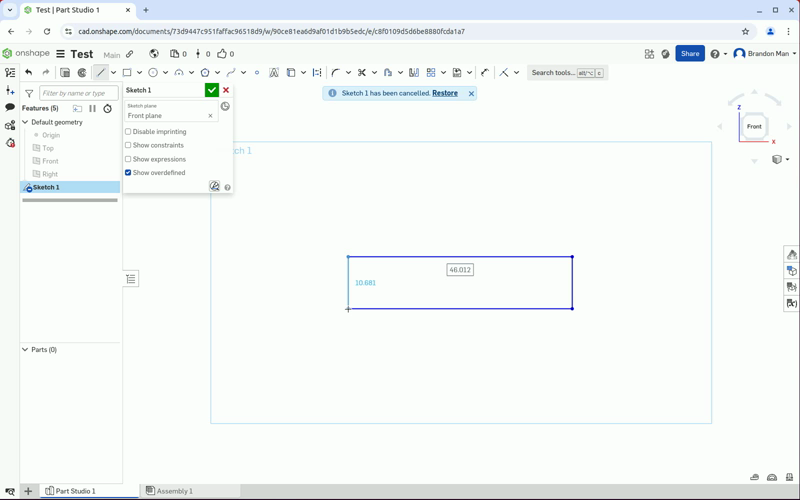
key_up(shift)
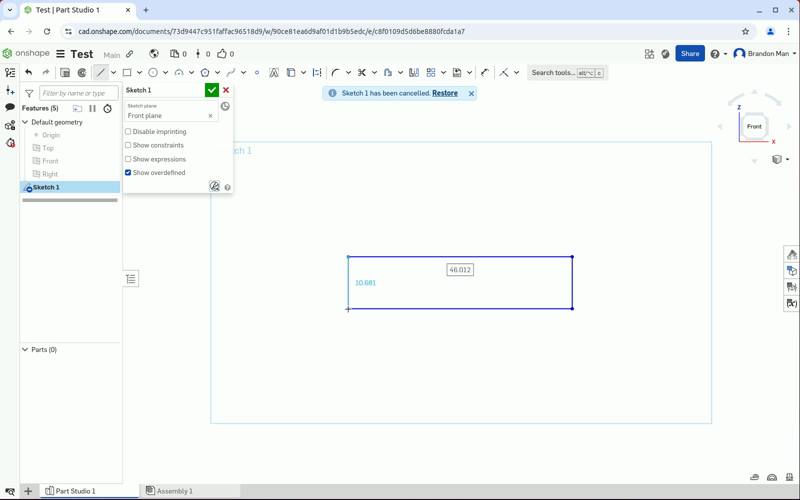
click(348, 308)
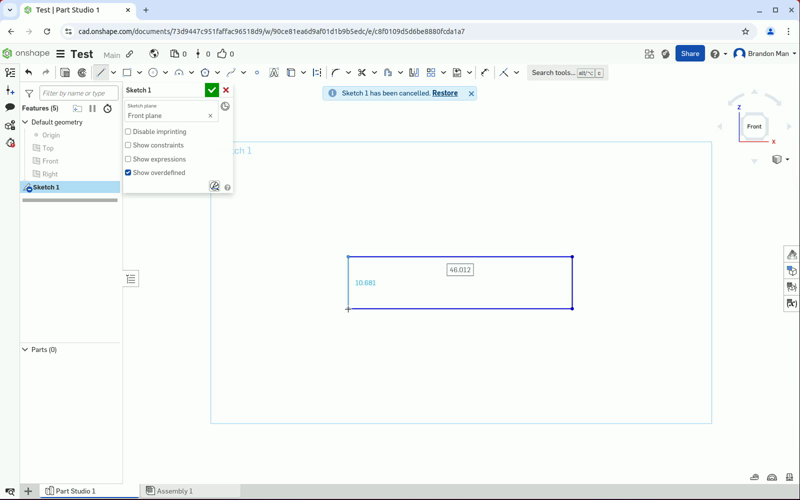
key(esc)
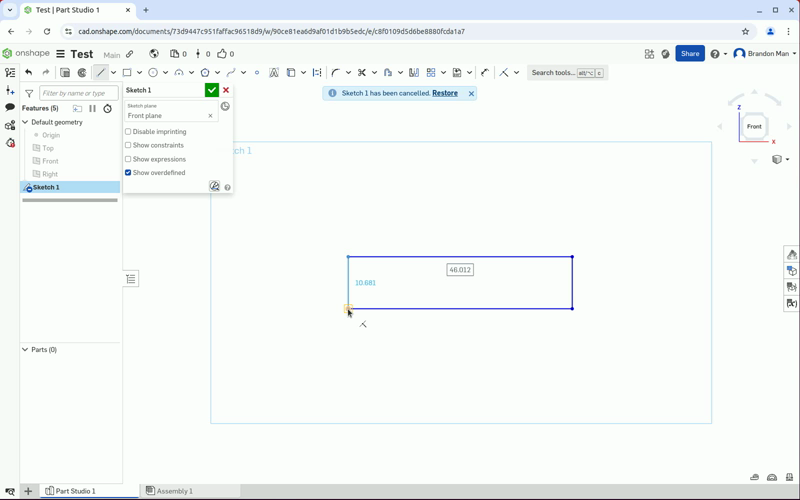
mouse_move(544, 297)
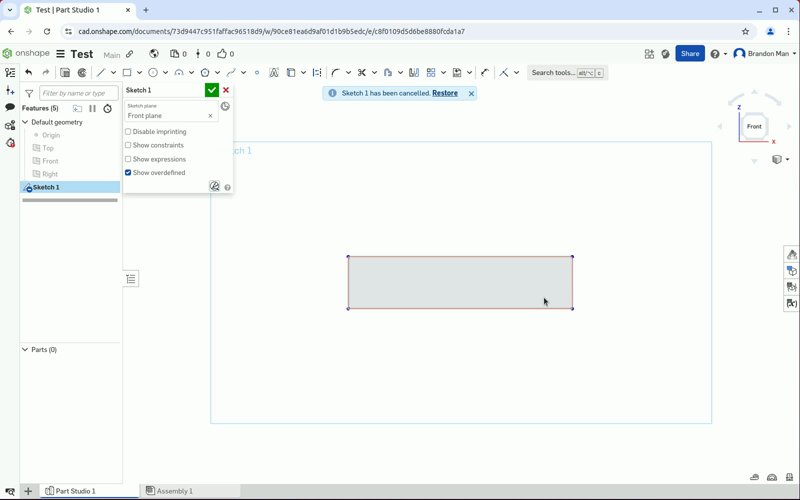
click(544, 297)
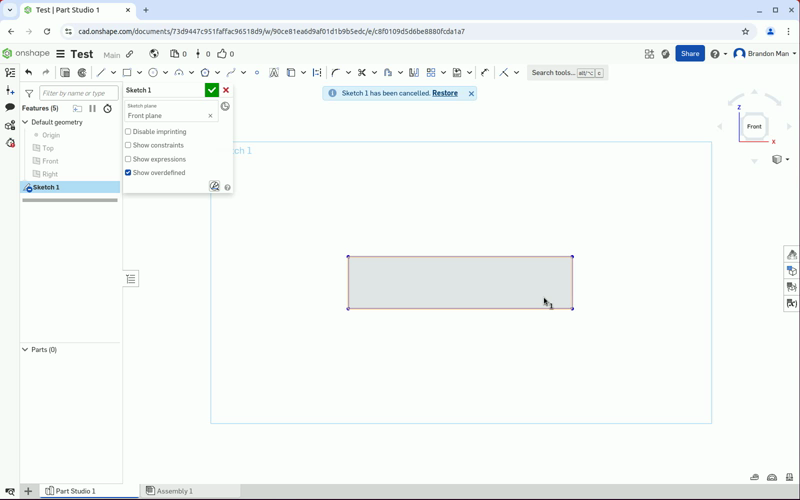
mouse_move(73, 352)
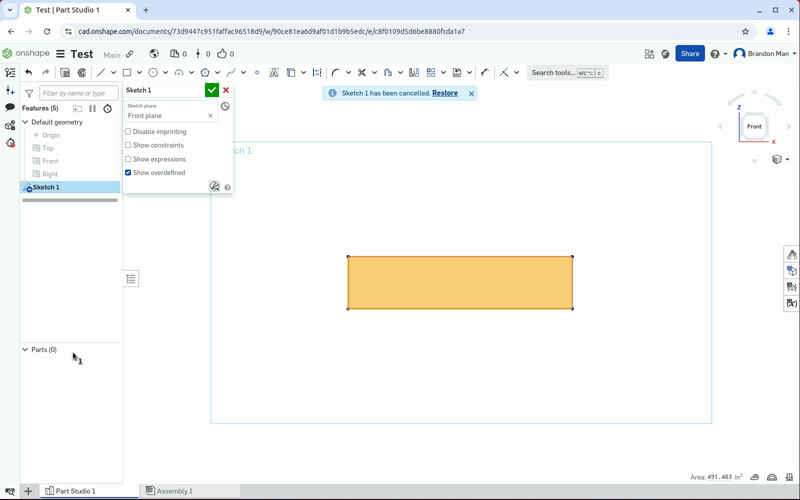
key(shift+y)
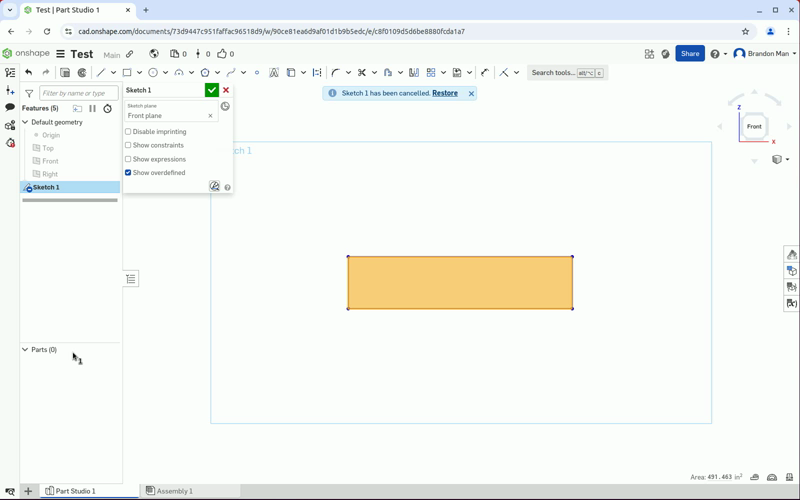
key(shift+e)
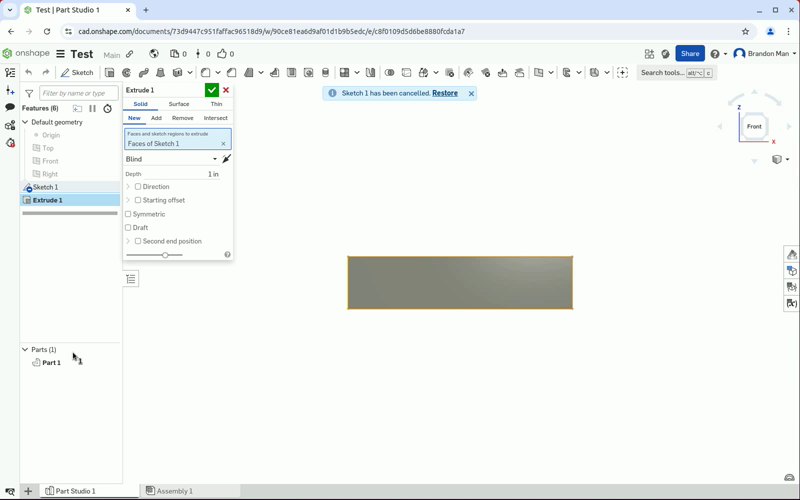
mouse_move(143, 106)
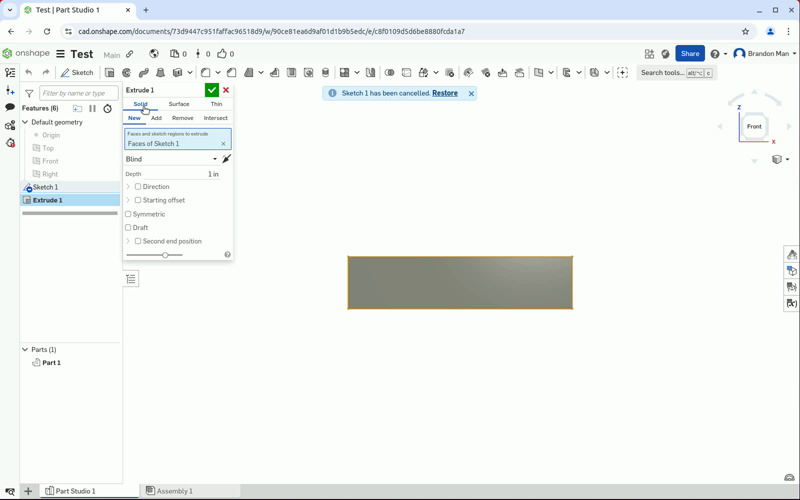
click(143, 106)
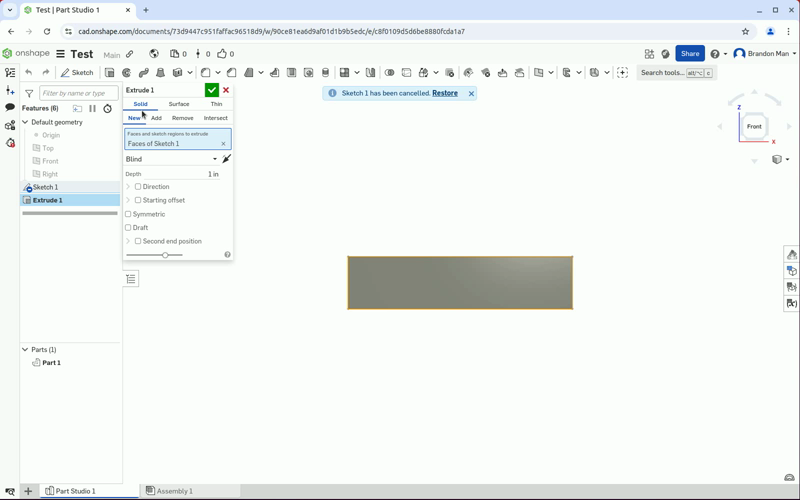
mouse_move(137, 120)
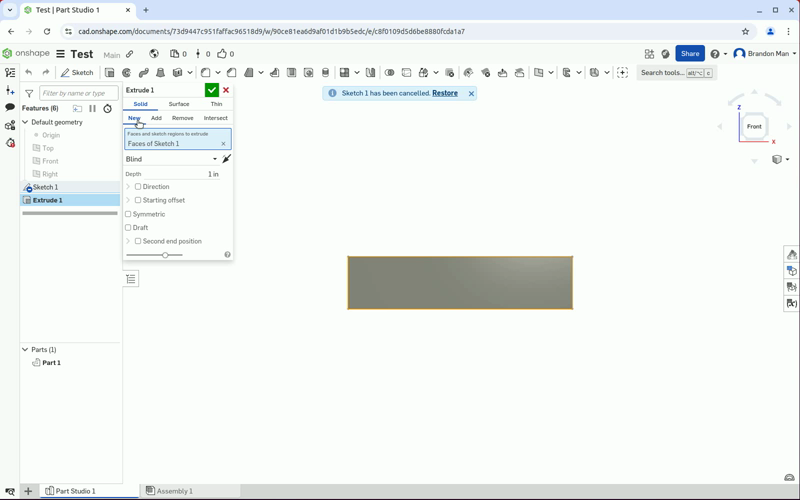
click(137, 120)
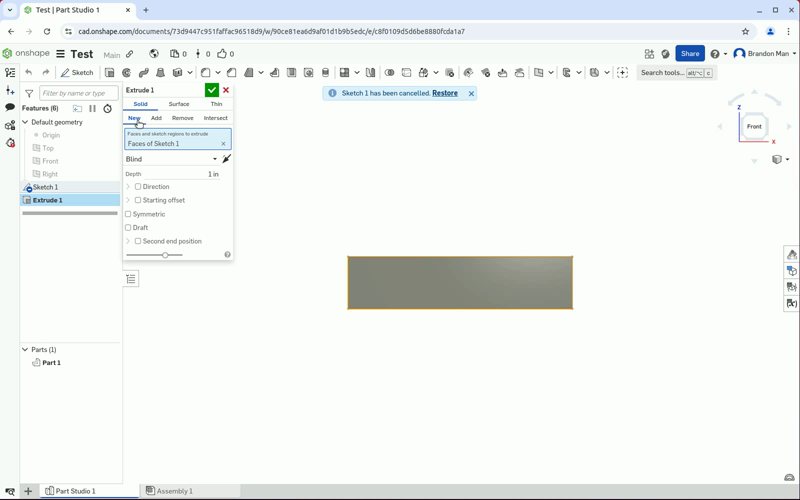
key(tab, 4)
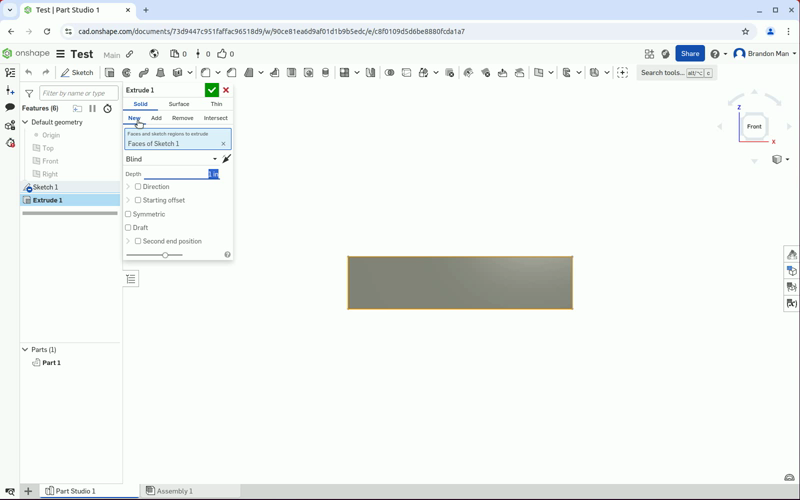
text(17.813)
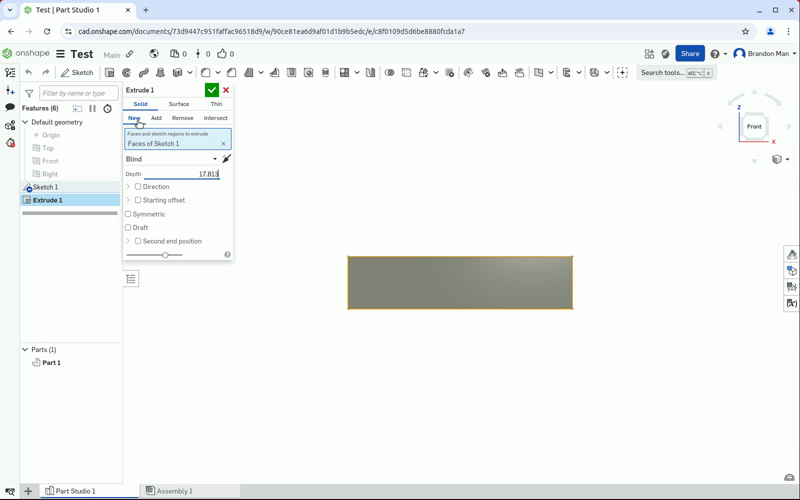
key(enter)
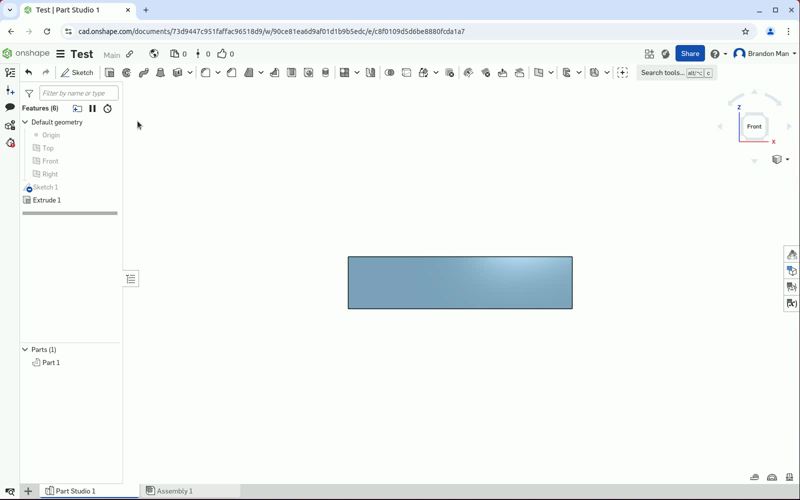
key(shift+h)
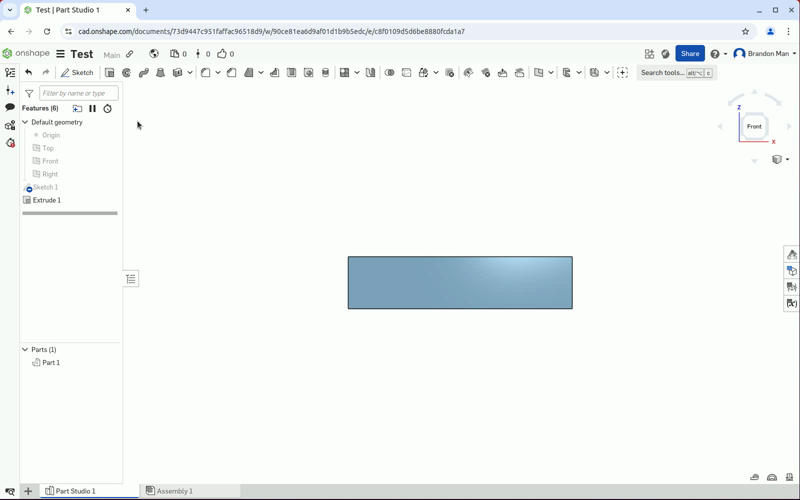
key(shift+h)
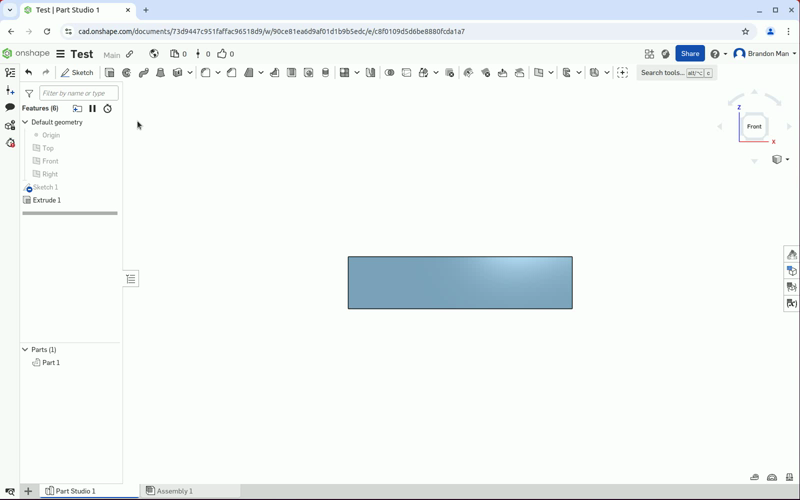
mouse_move(73, 189)
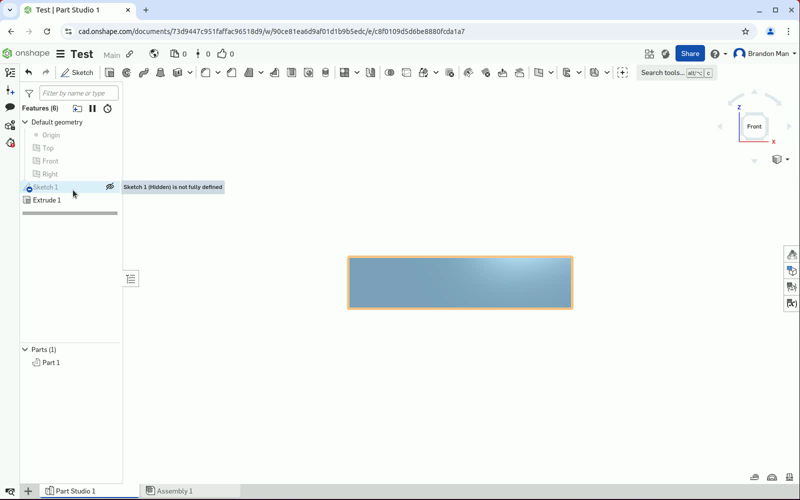
click(73, 189)
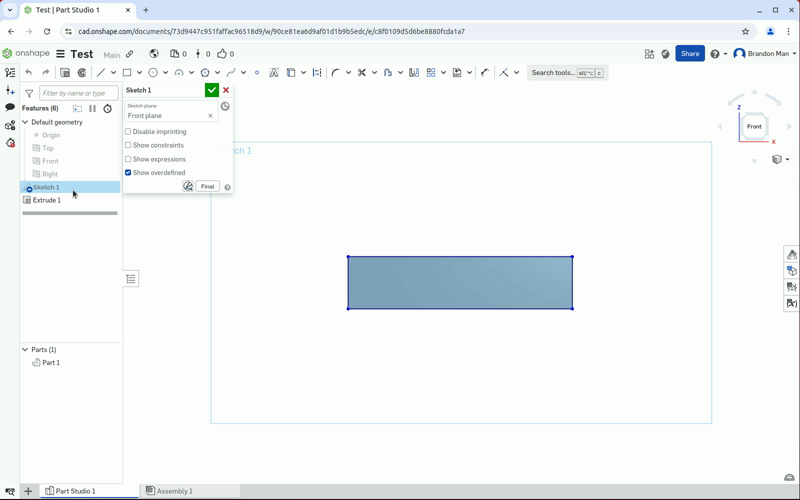
mouse_move(229, 92)
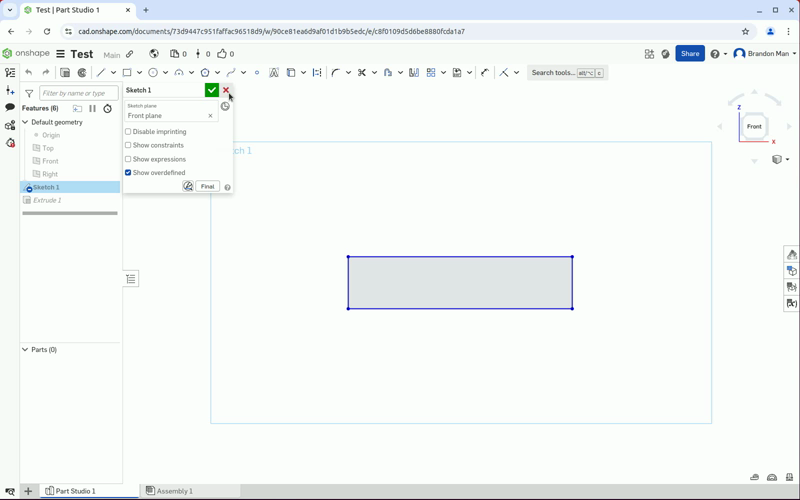
click(229, 92)
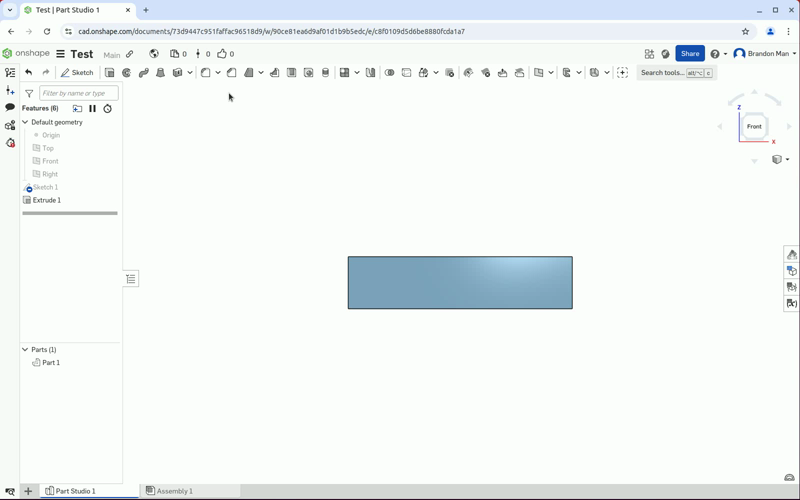
mouse_move(73, 352)
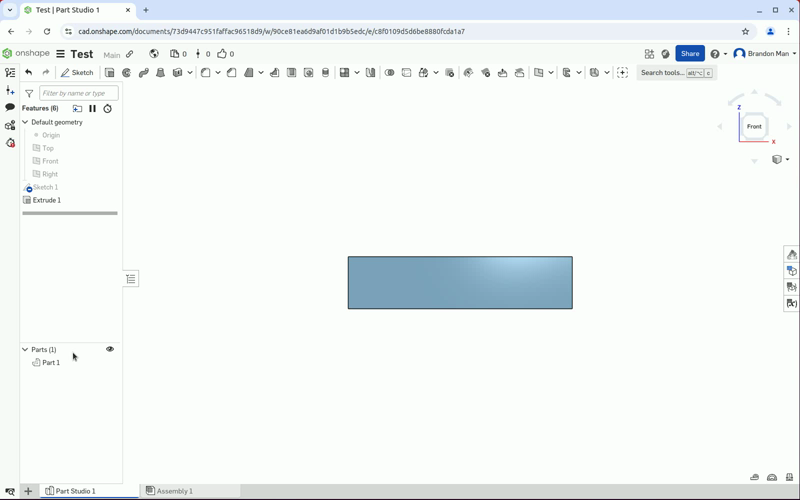
key(y)
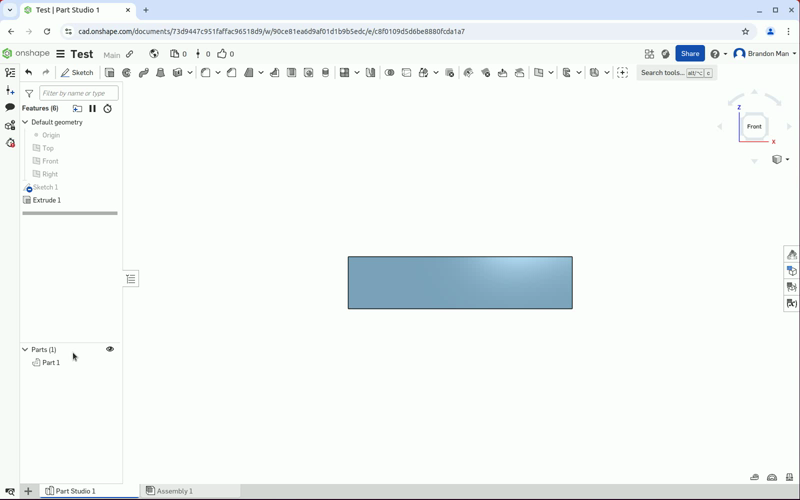
key(shift+p)
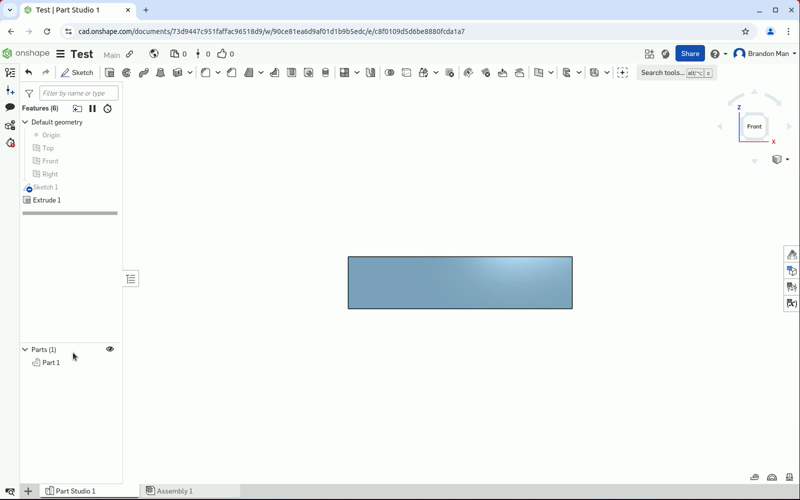
key(space)
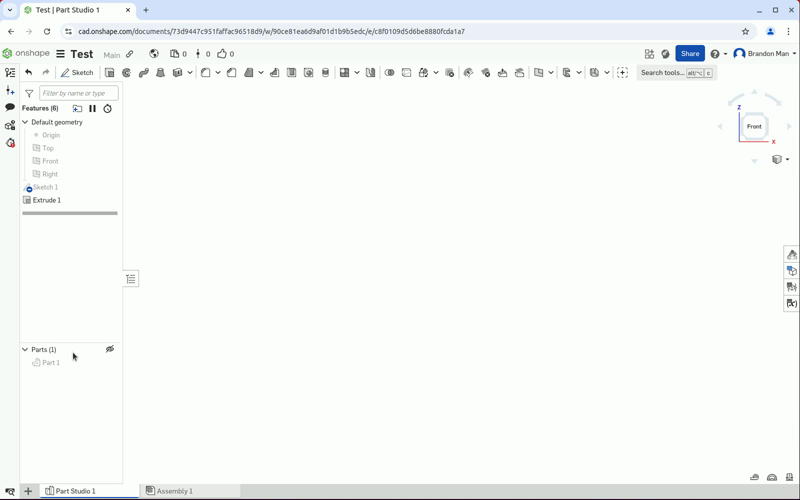
key_down(shift)
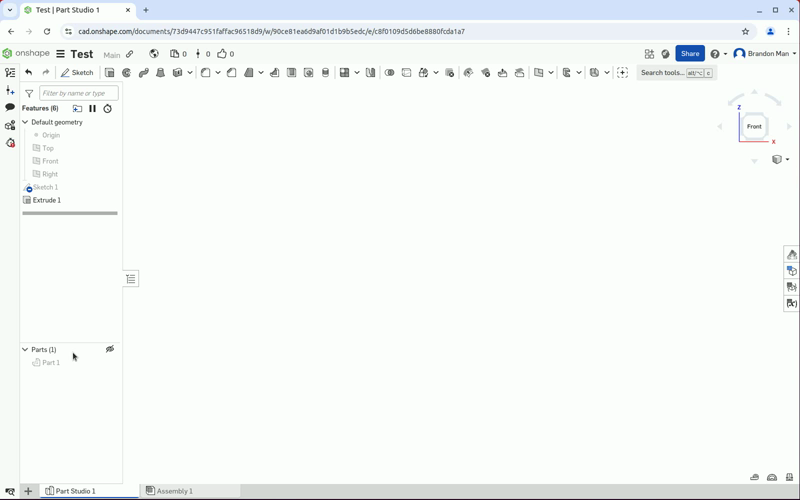
key(down)
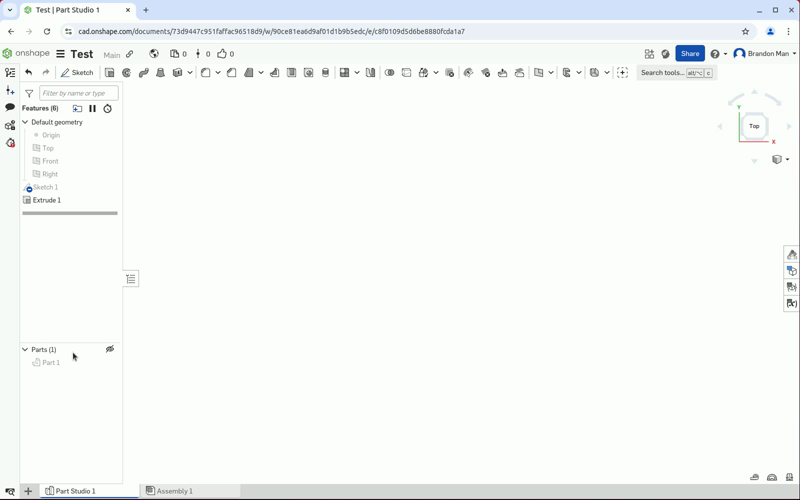
key_up(shift)
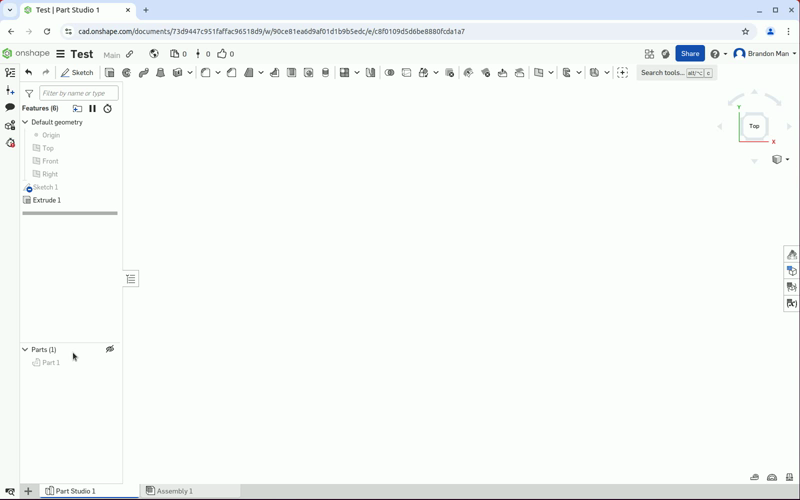
mouse_move(73, 352)
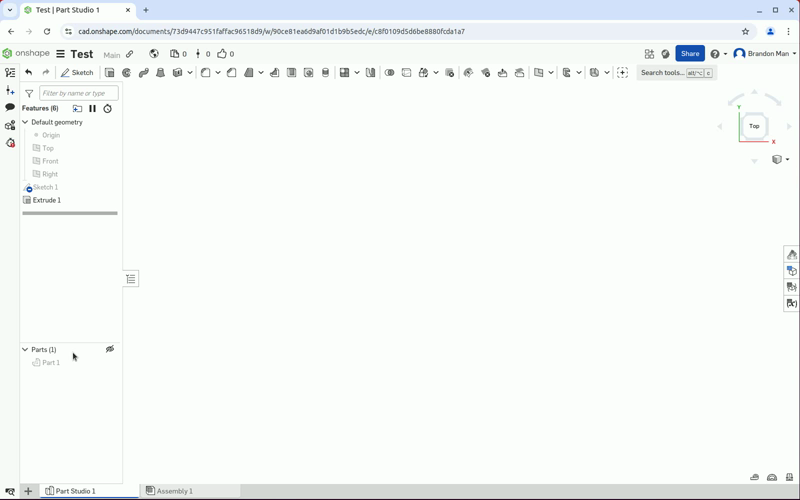
key(shift+y)
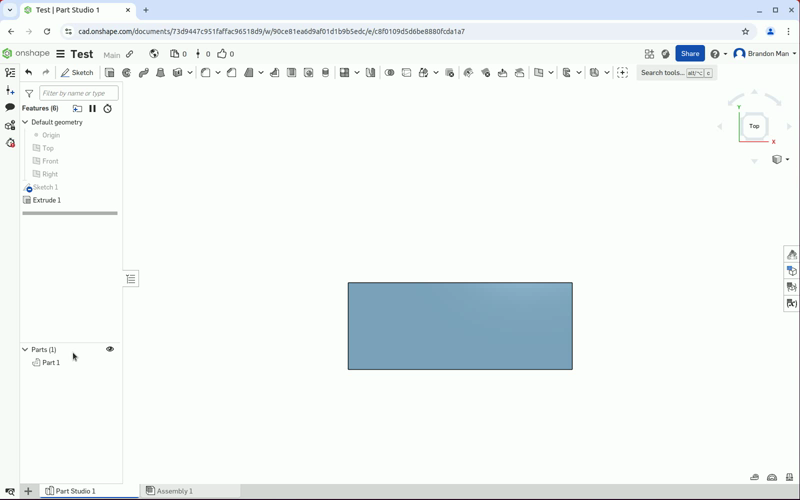
mouse_move(541, 75)
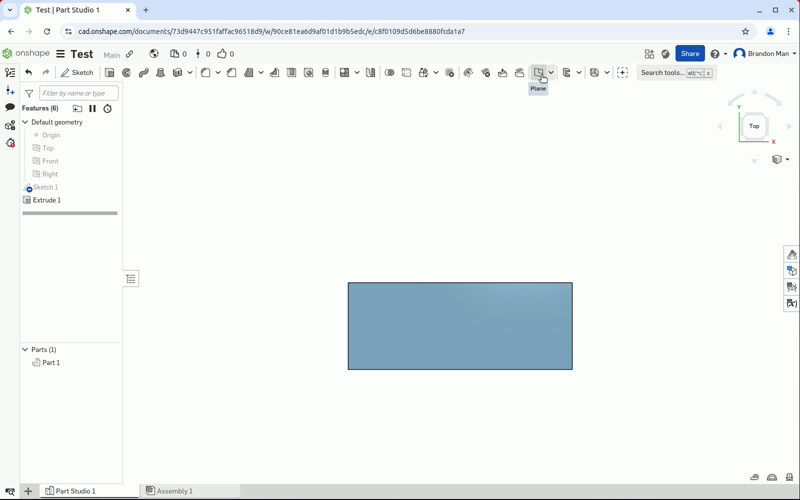
click(541, 75)
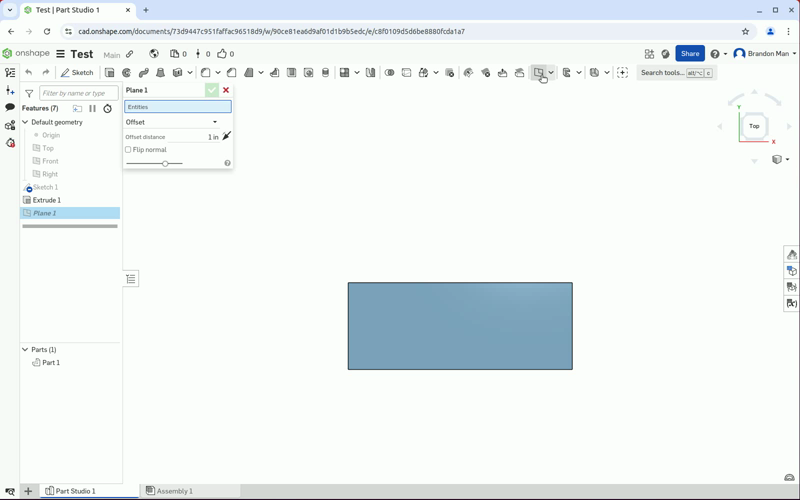
mouse_move(73, 150)
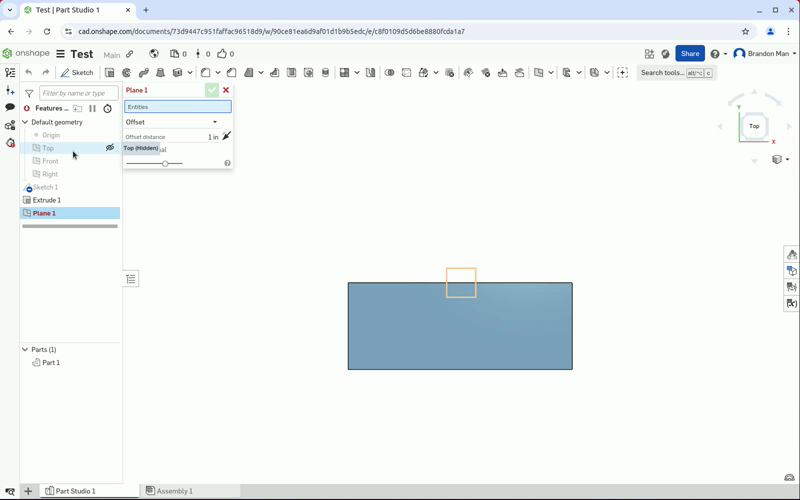
click(73, 150)
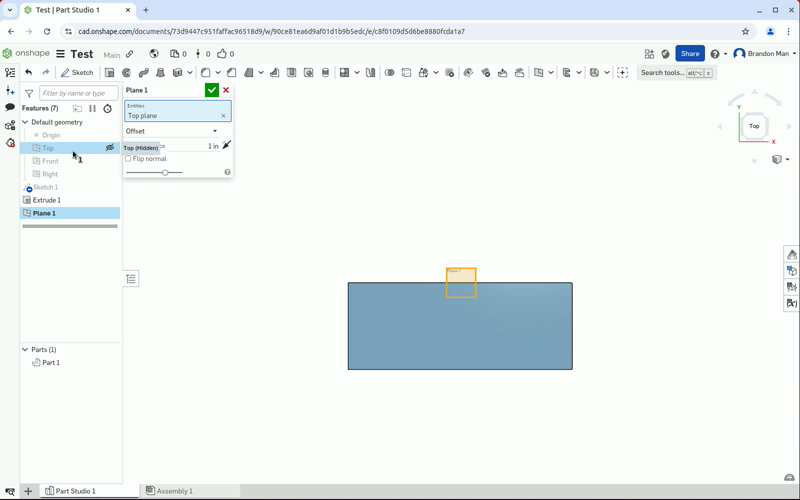
key(tab, 2)
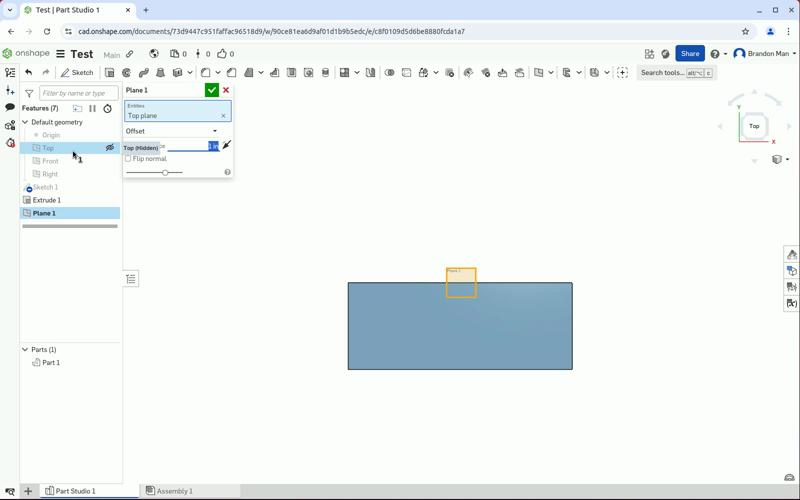
text(5.299)
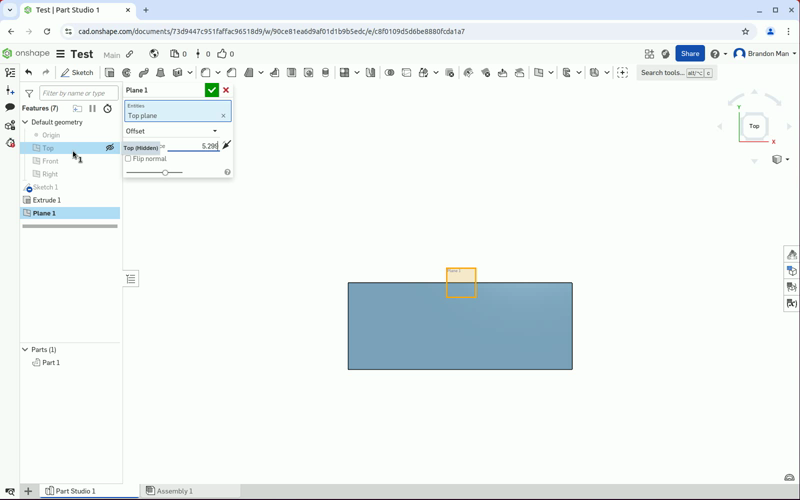
key(enter, 2)
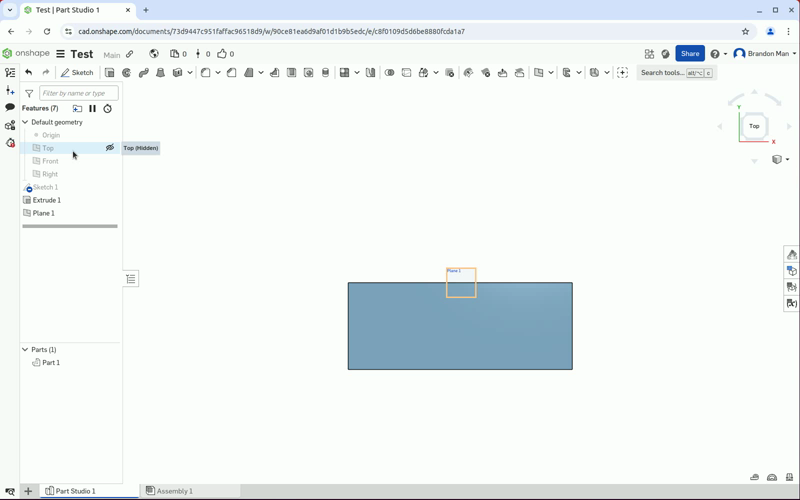
key(shift+s)
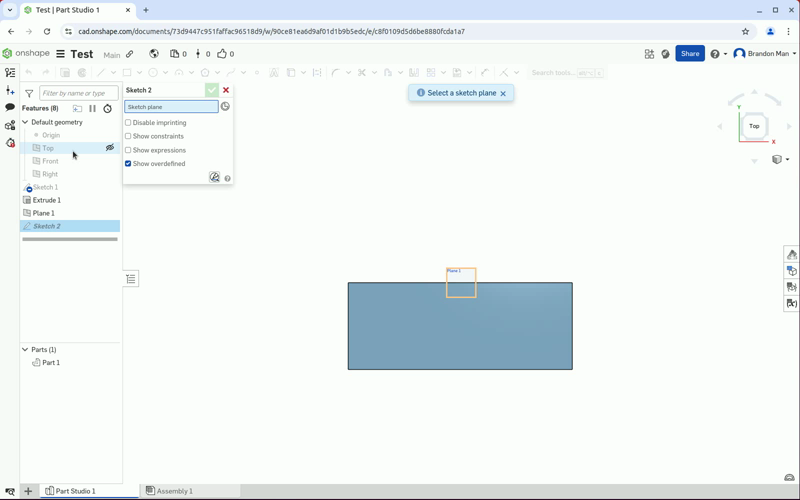
mouse_move(73, 215)
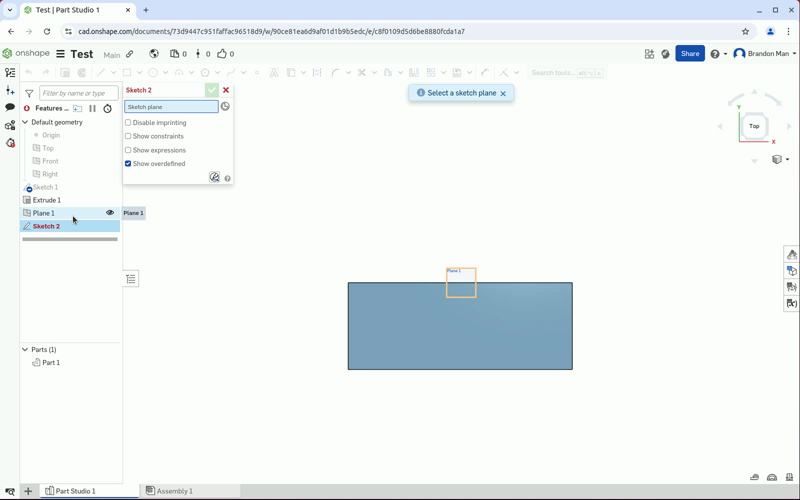
click(73, 215)
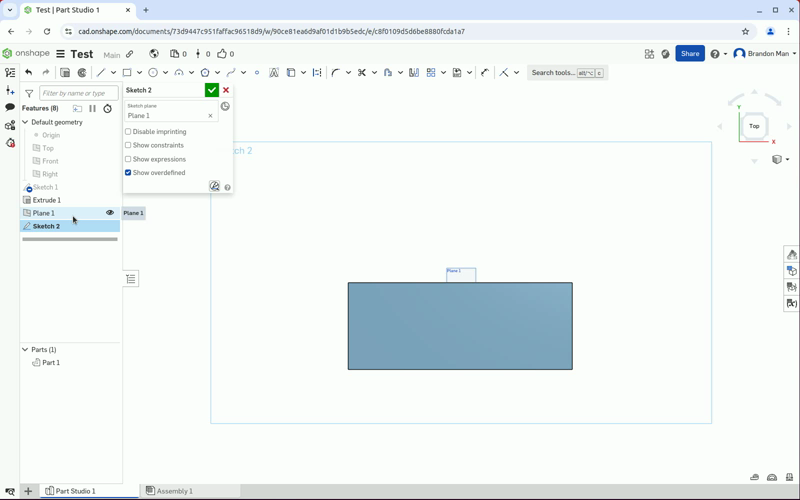
mouse_move(73, 352)
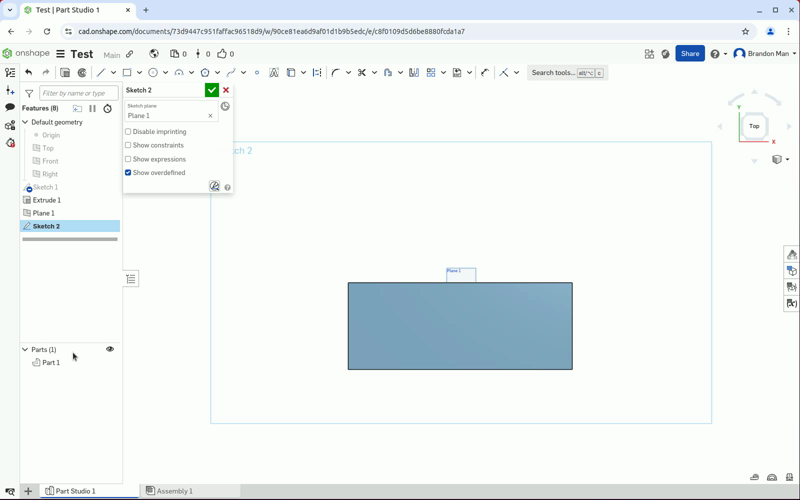
key(y)
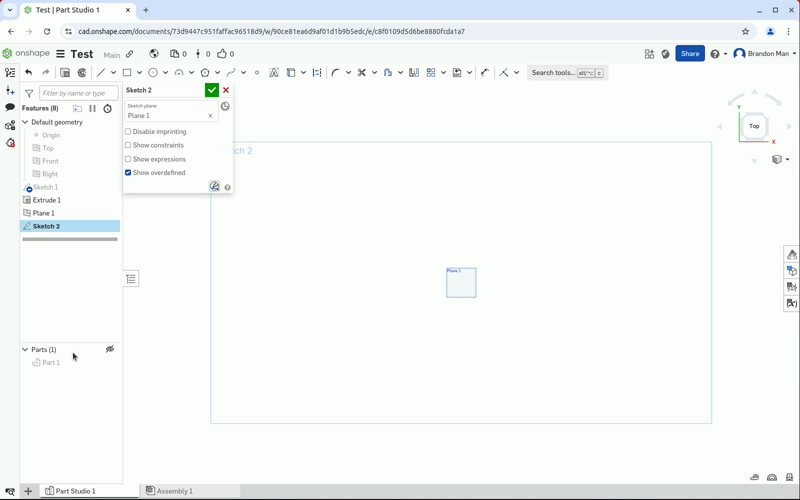
key(l)
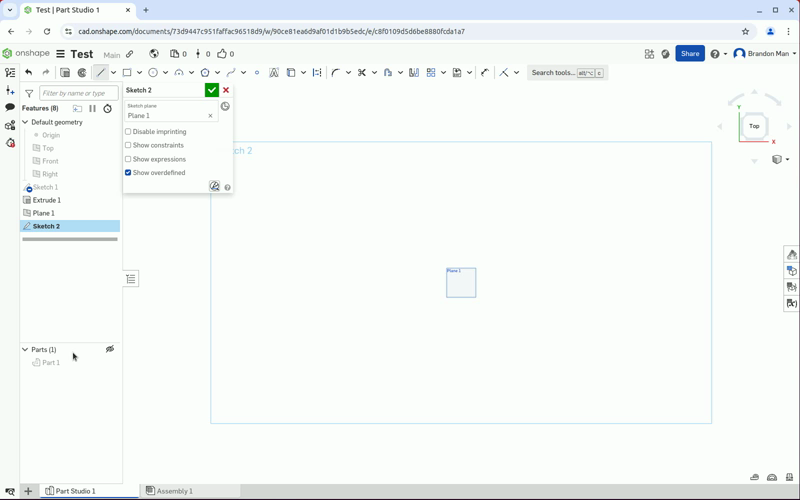
key_down(shift)
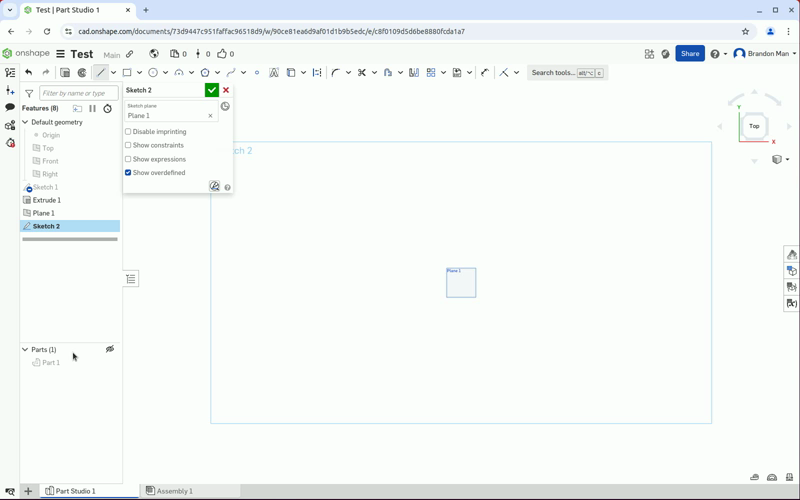
mouse_move(353, 363)
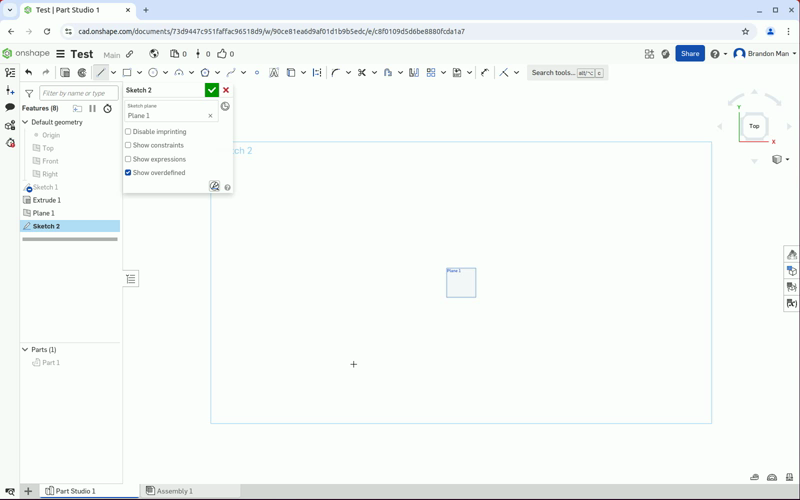
click(353, 363)
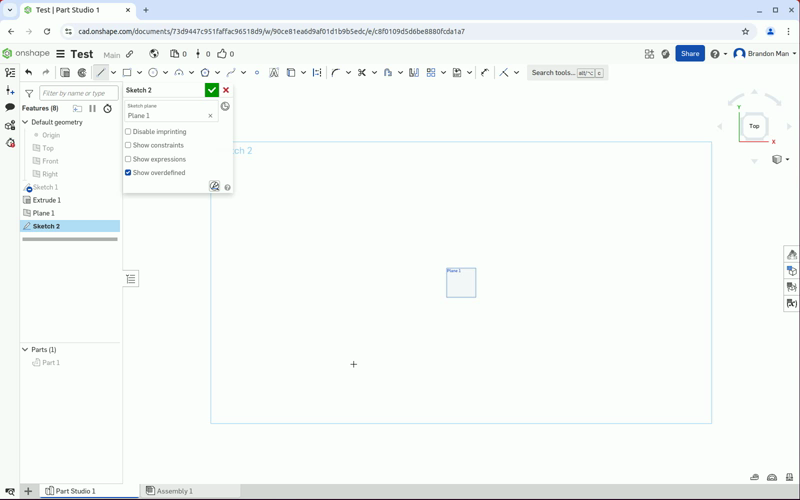
key_up(shift)
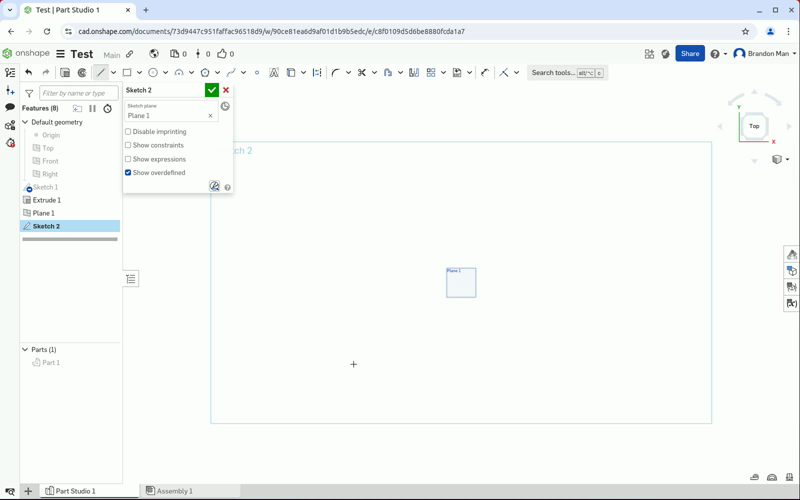
key_down(shift)
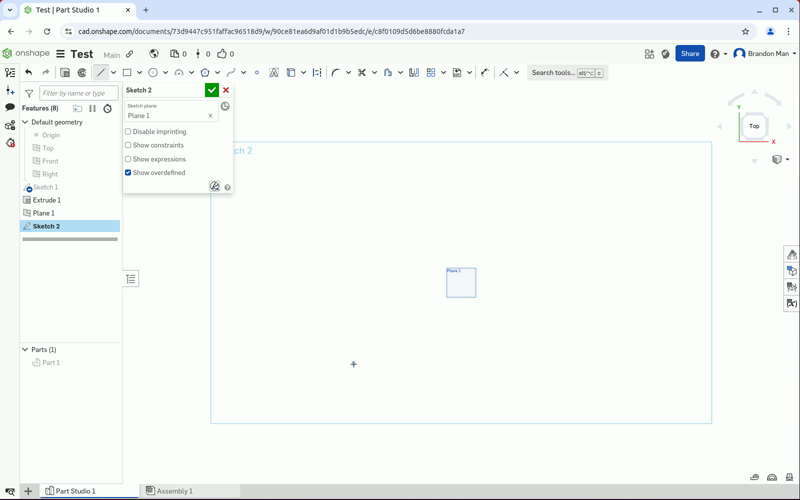
mouse_move(567, 363)
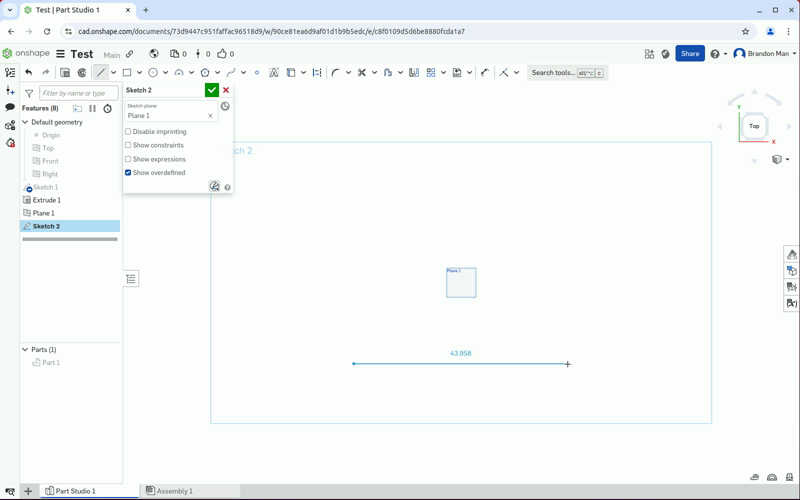
click(567, 363)
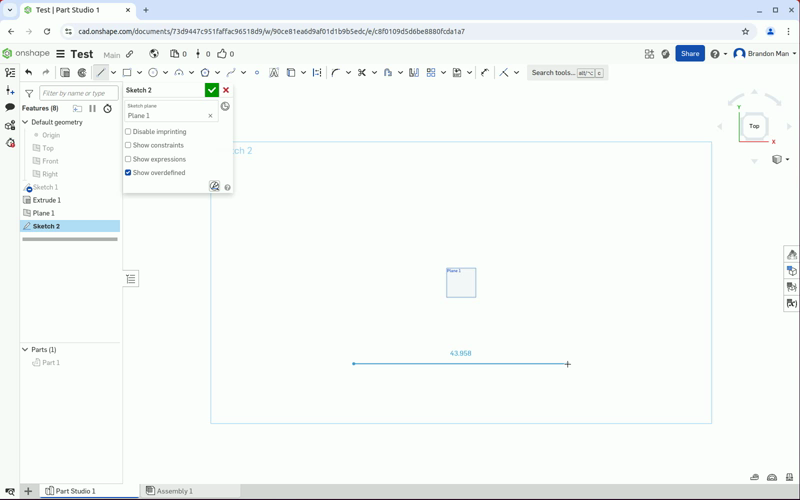
key_up(shift)
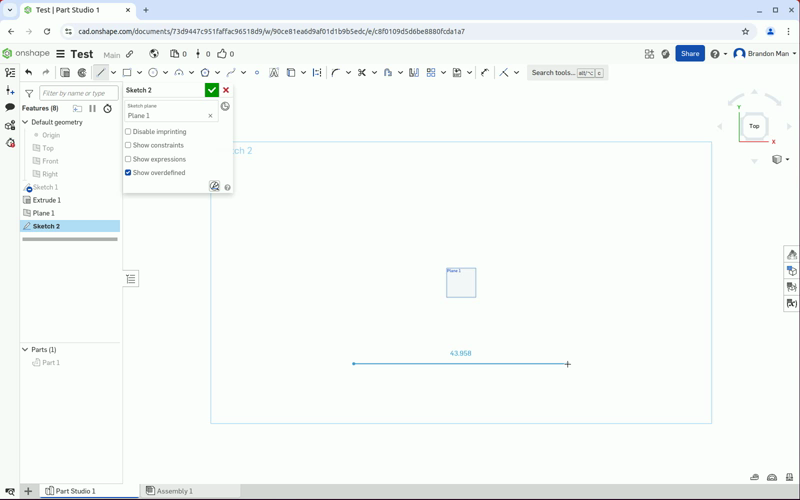
key_down(shift)
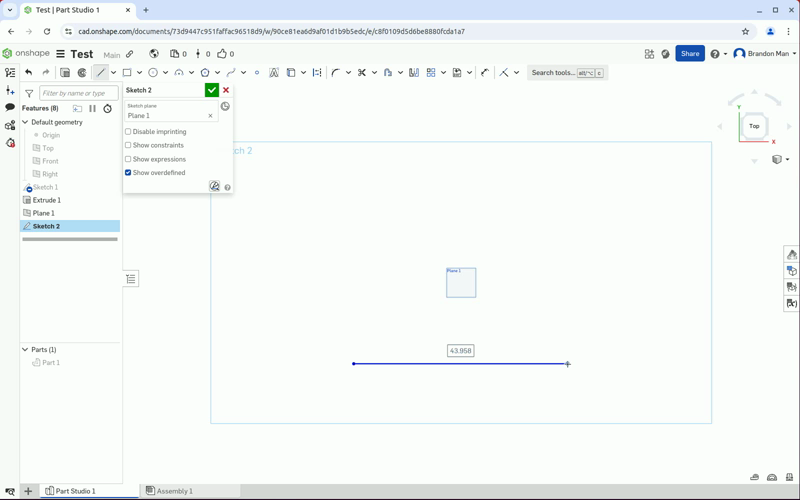
mouse_move(567, 287)
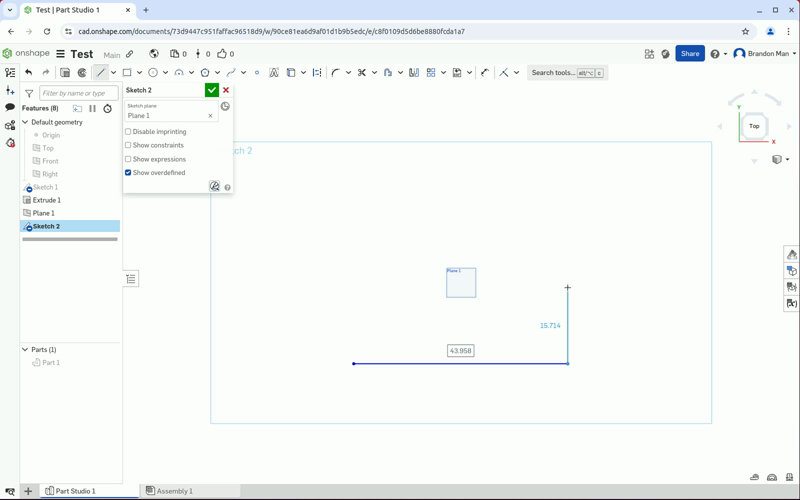
click(567, 287)
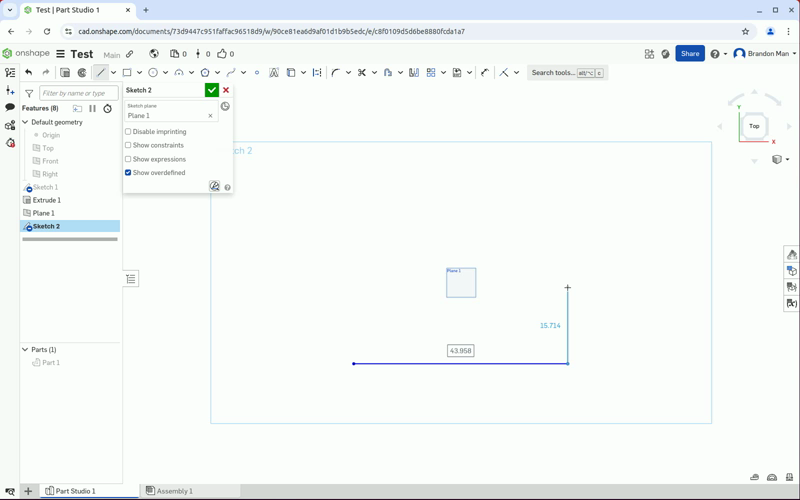
key_up(shift)
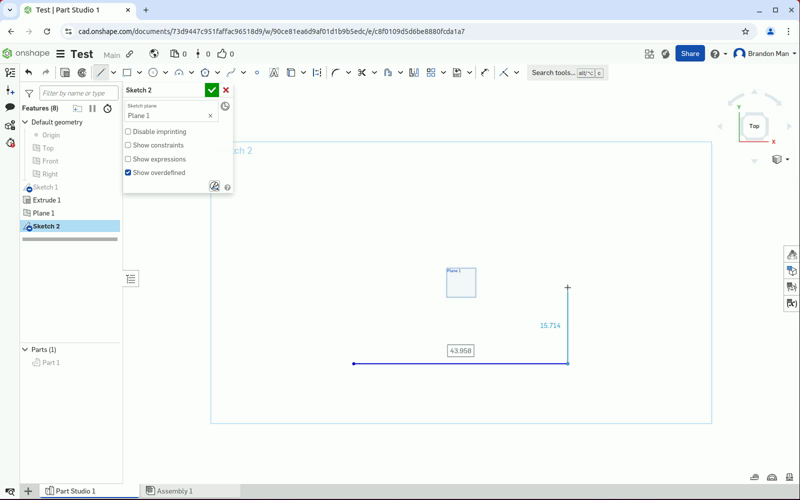
key_down(shift)
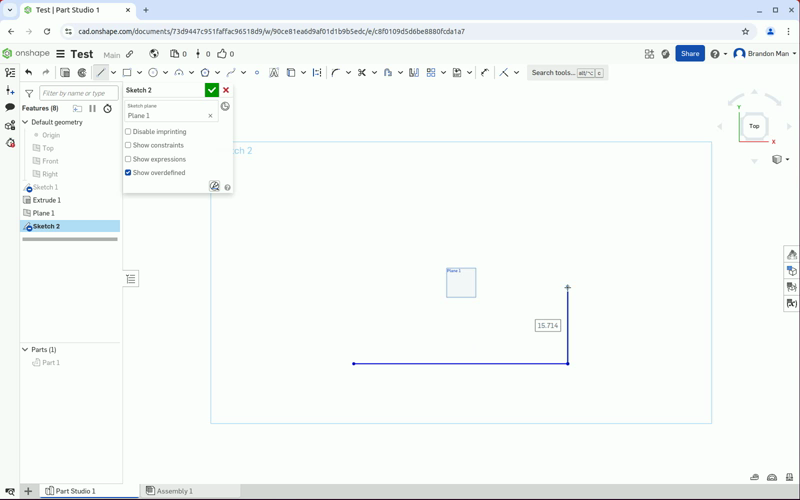
mouse_move(353, 287)
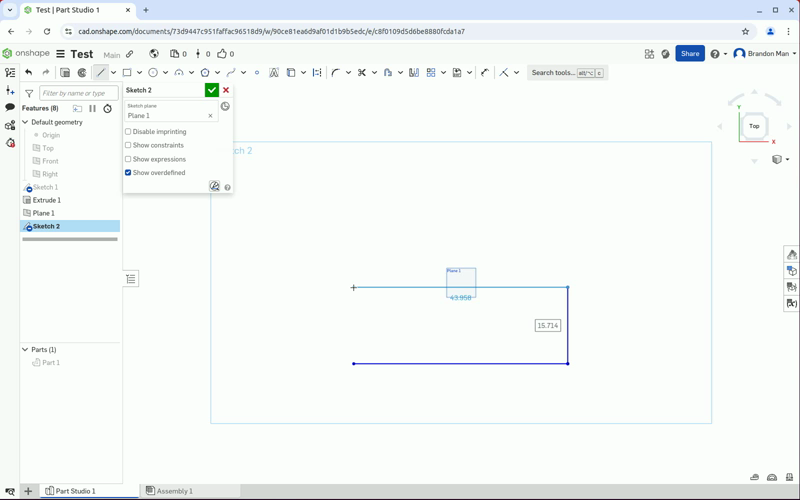
click(353, 287)
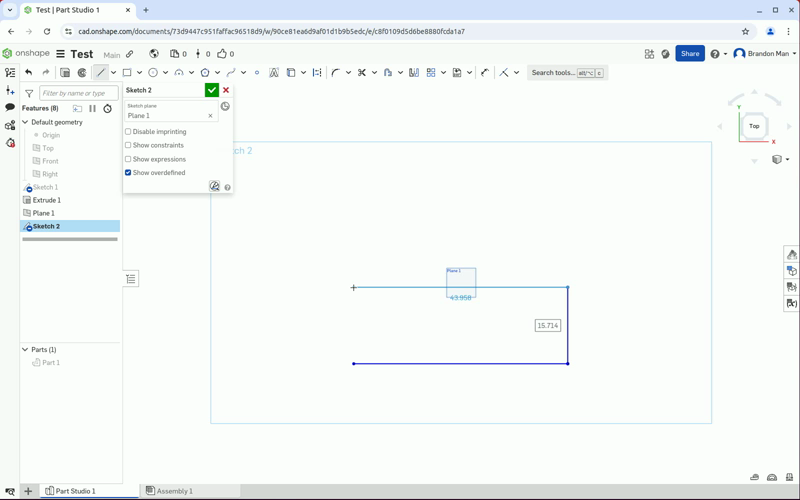
key_up(shift)
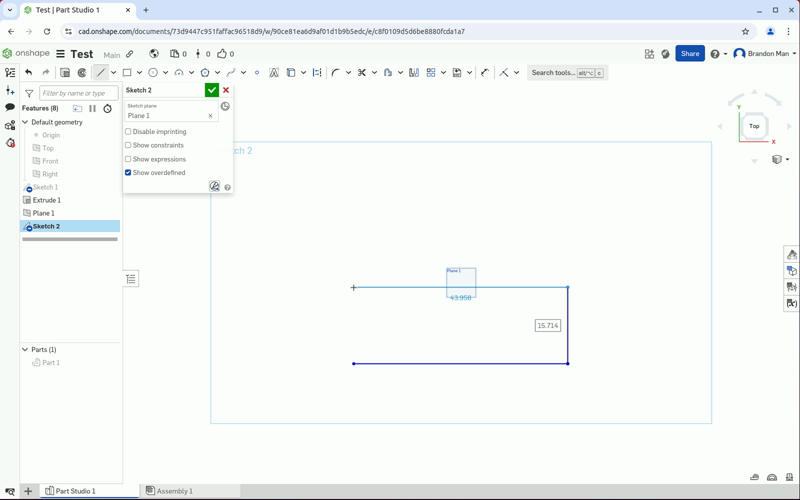
key_down(shift)
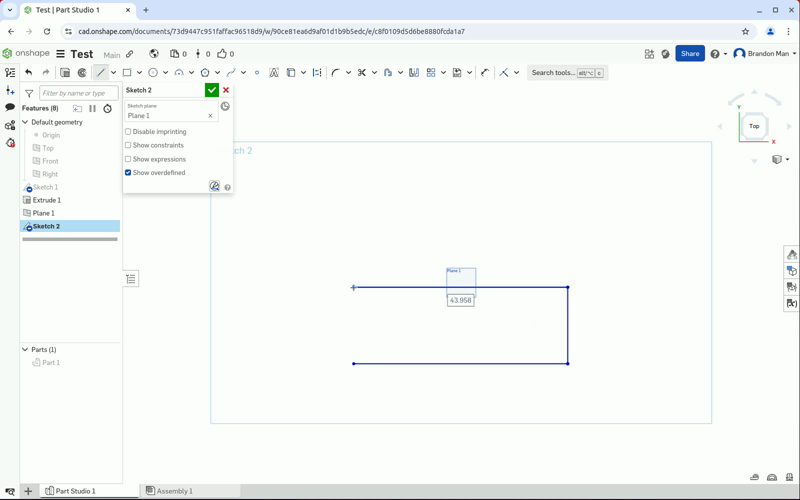
mouse_move(353, 363)
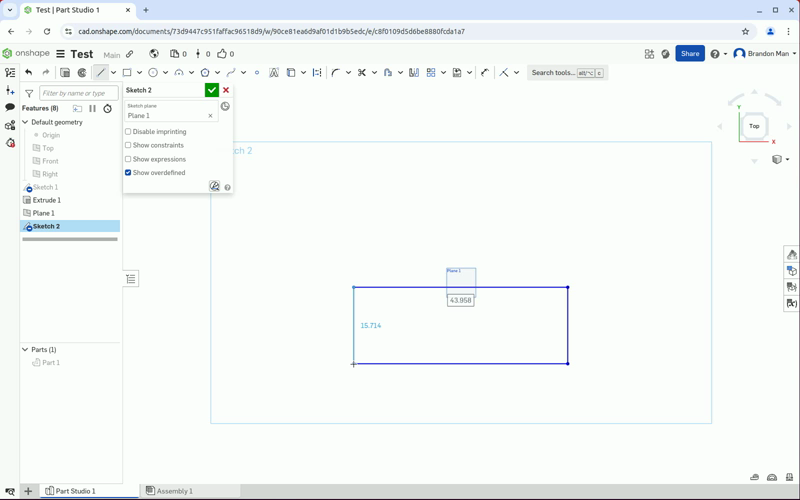
key_up(shift)
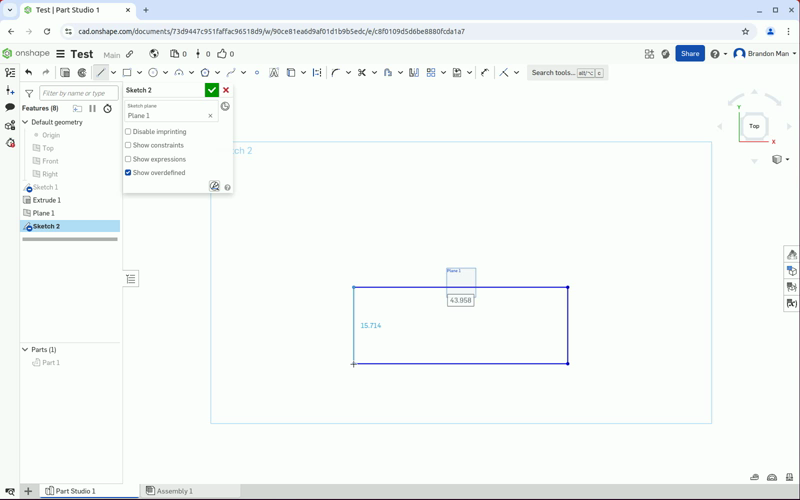
click(353, 363)
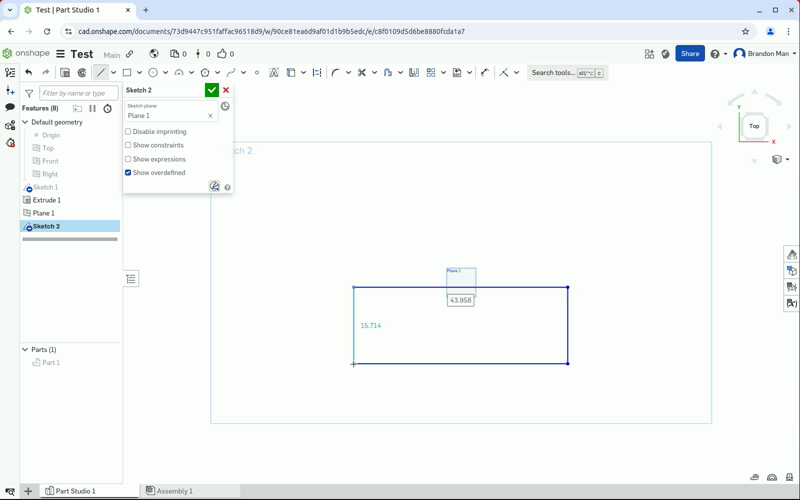
key(esc)
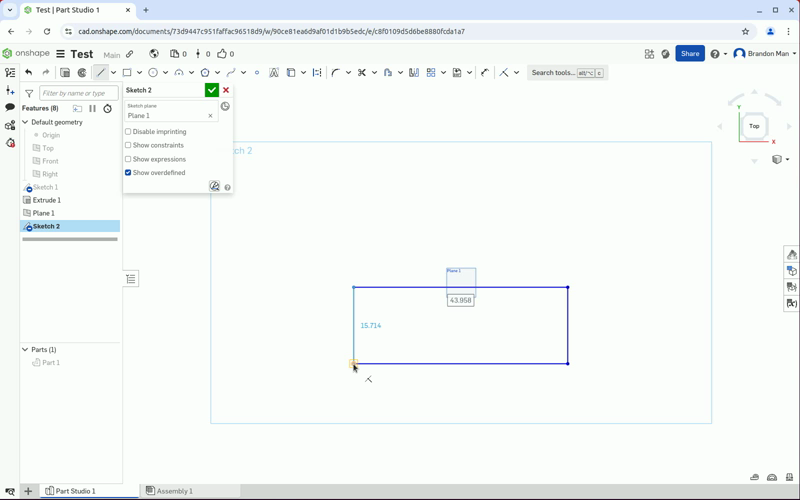
mouse_move(380, 320)
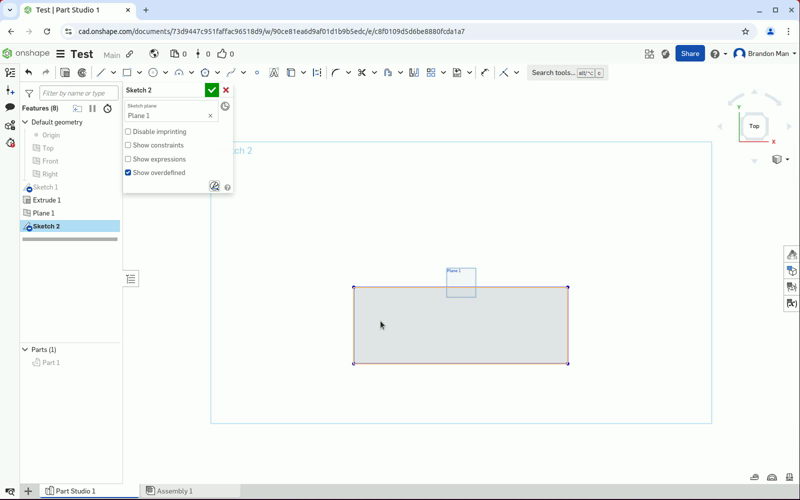
click(380, 320)
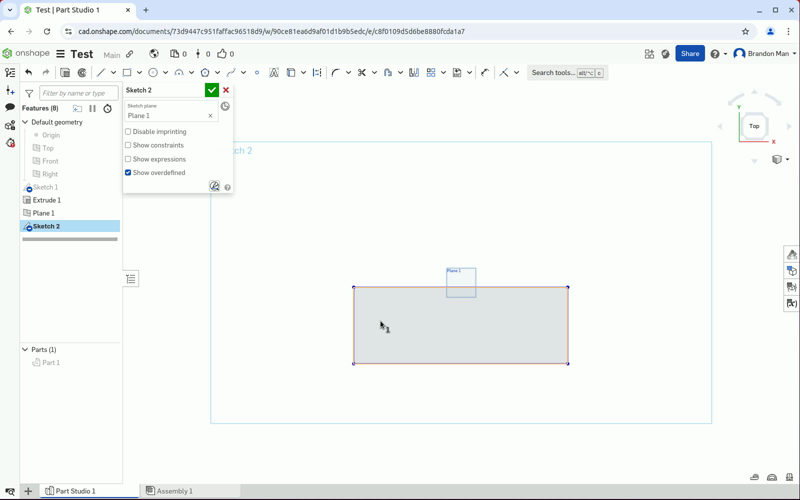
mouse_move(73, 352)
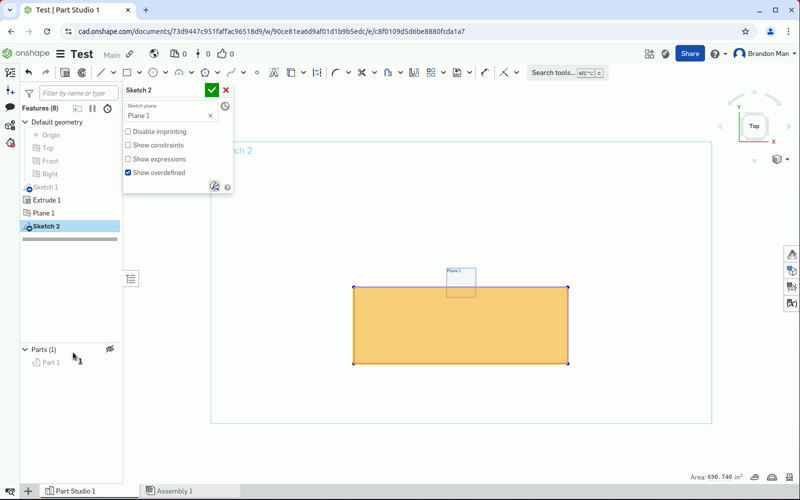
key(shift+y)
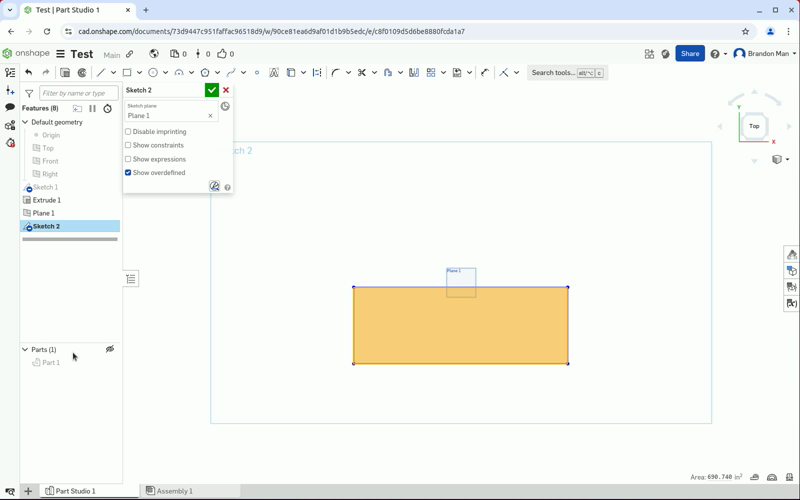
key(shift+e)
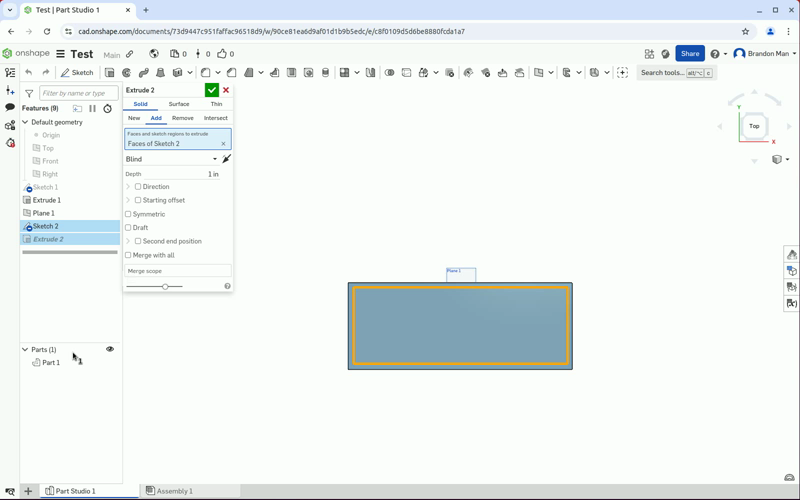
mouse_move(143, 106)
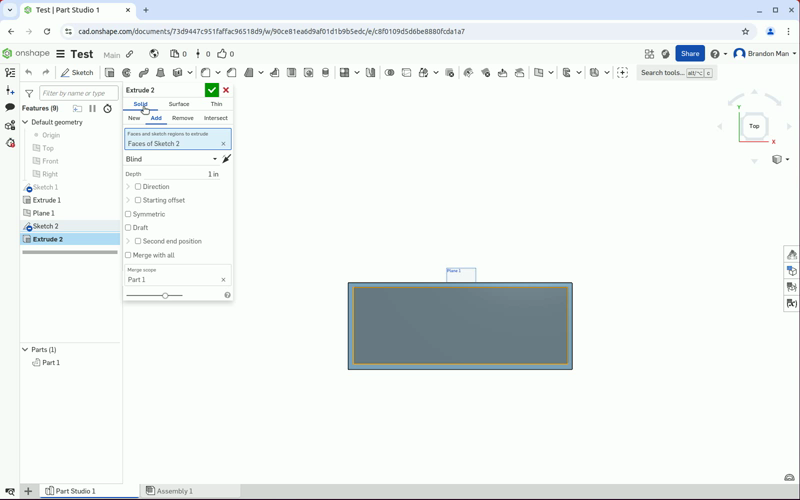
click(143, 106)
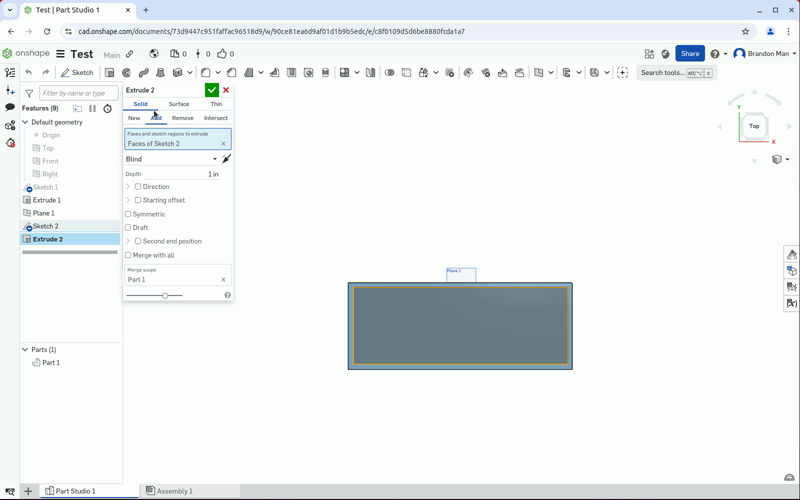
mouse_move(186, 120)
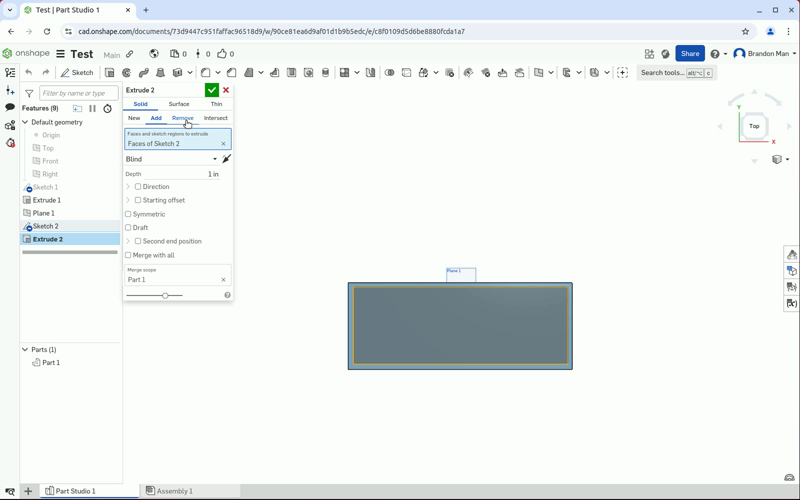
click(186, 120)
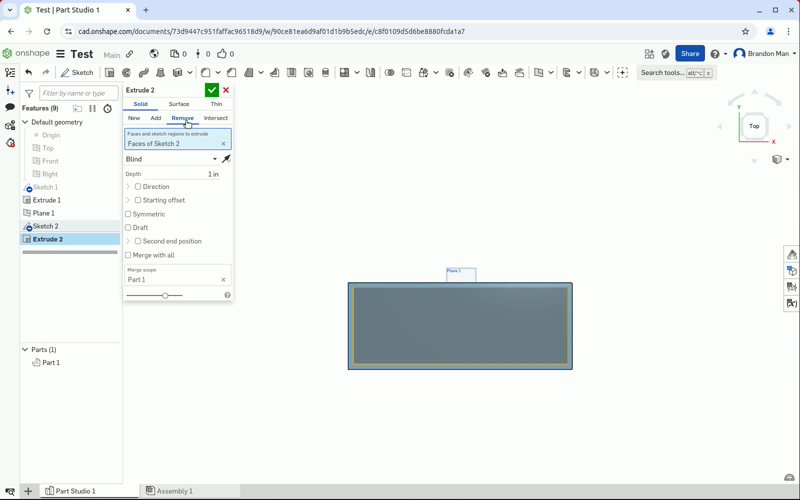
key(tab, 4)
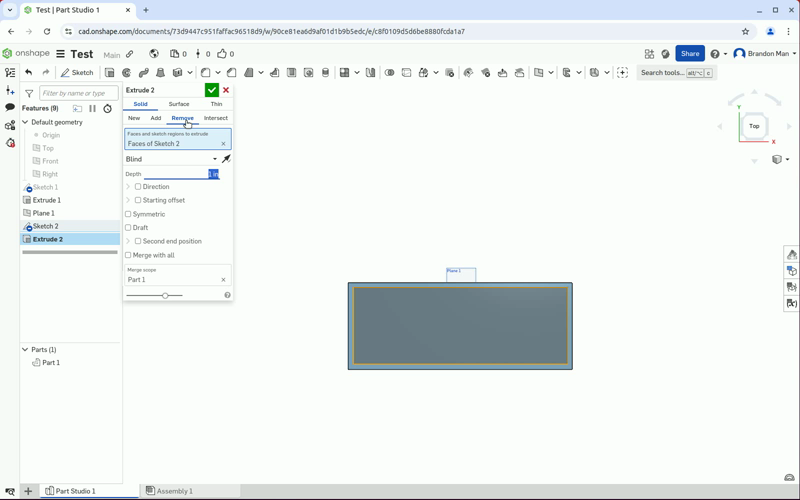
text(12.998)
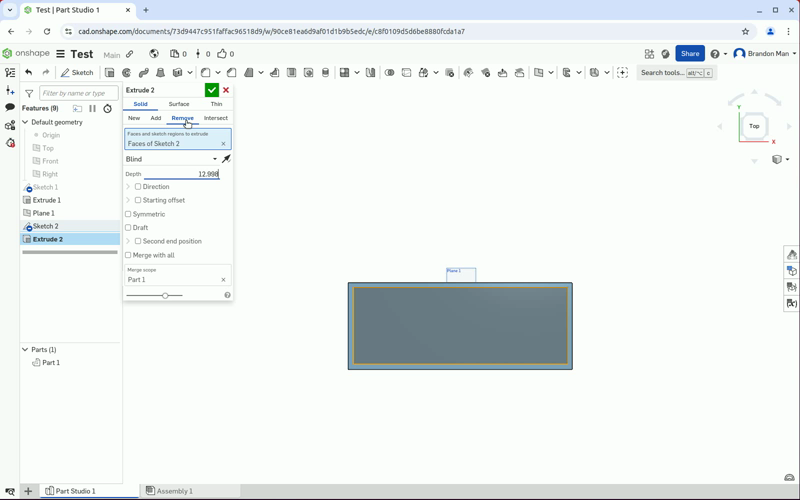
key(tab, 6)
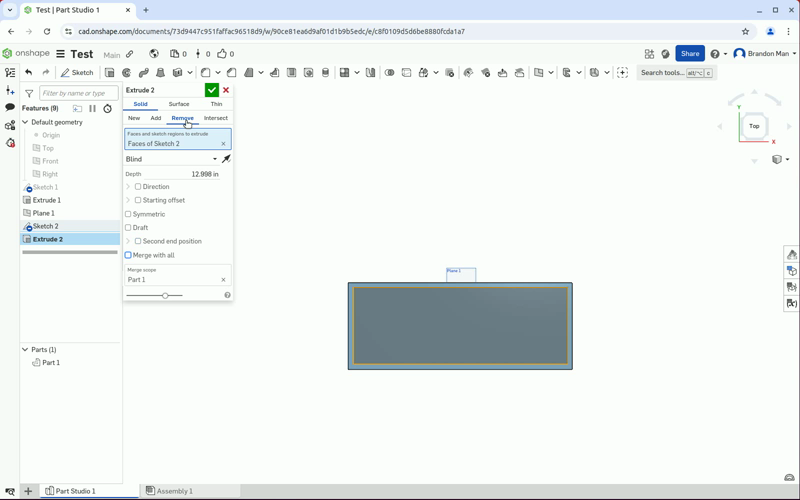
key(space)
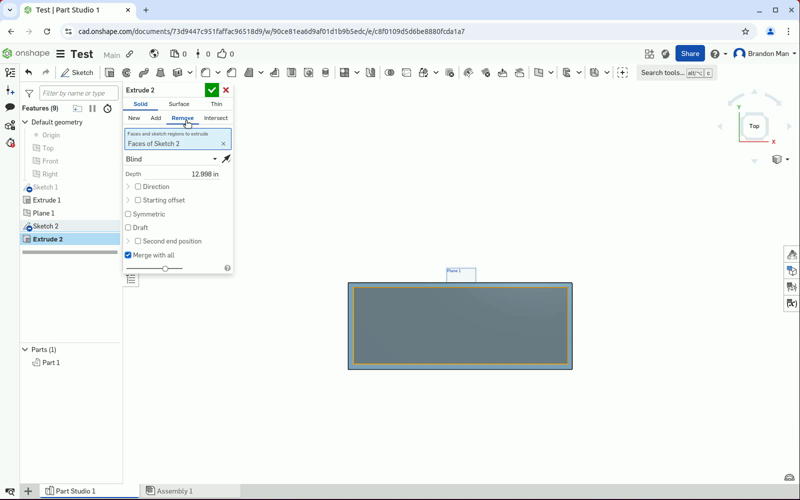
key(enter)
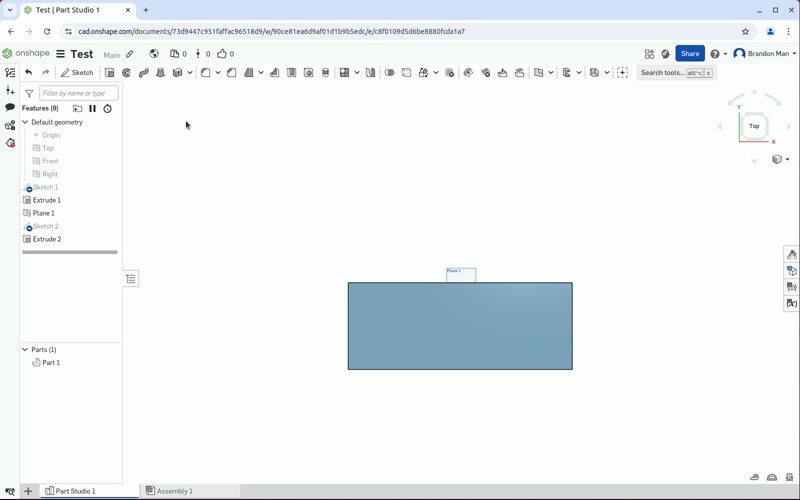
key(shift+h)
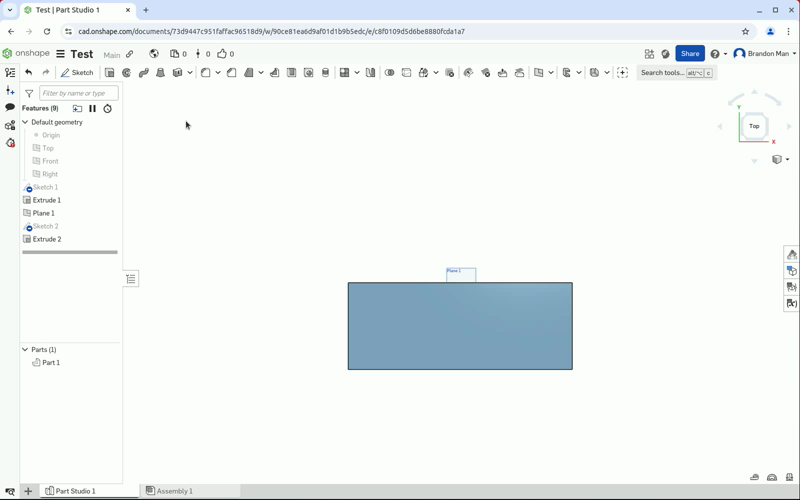
key(shift+h)
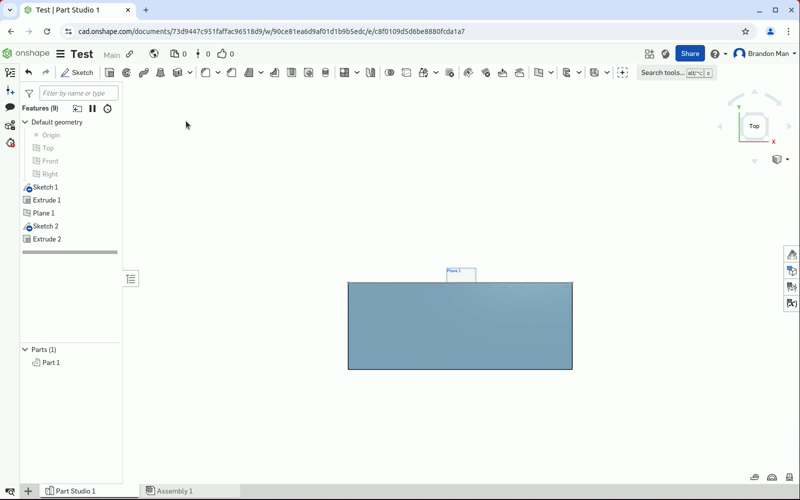
key(shift+7)
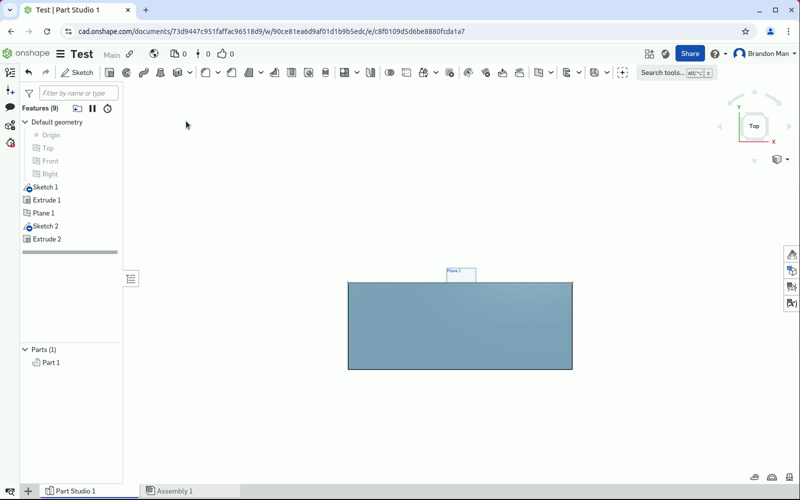
key(up, 3)
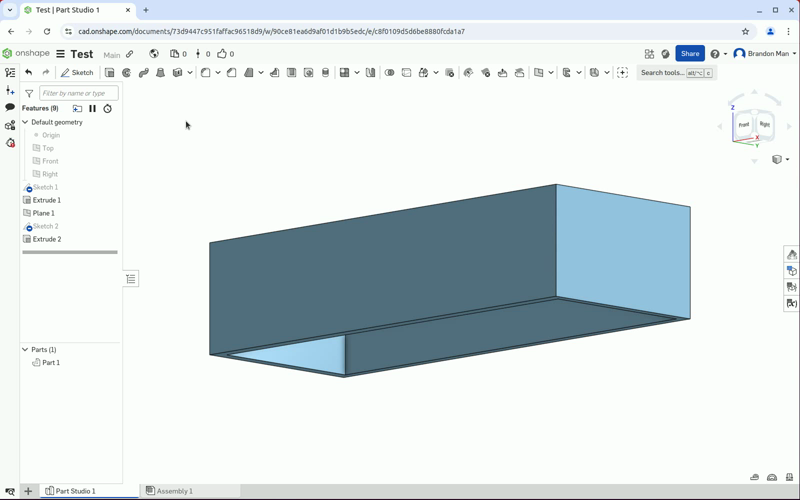
key(left, 3)
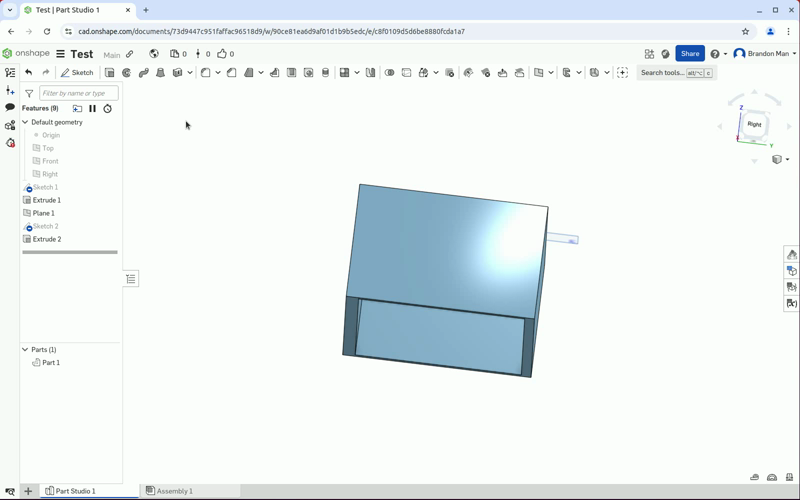
key(right, 3)
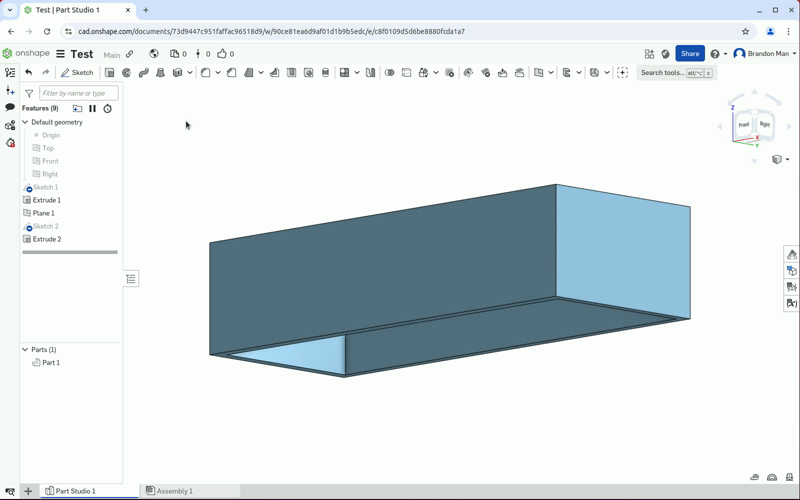
key(down, 3)
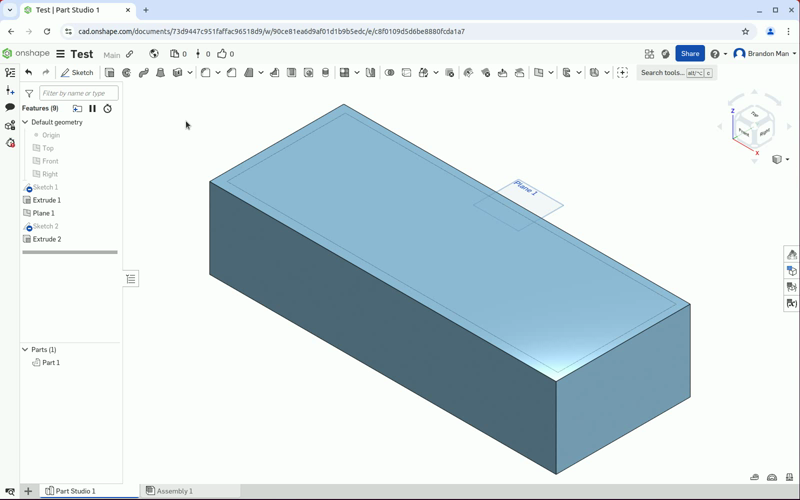
mouse_move(73, 189)
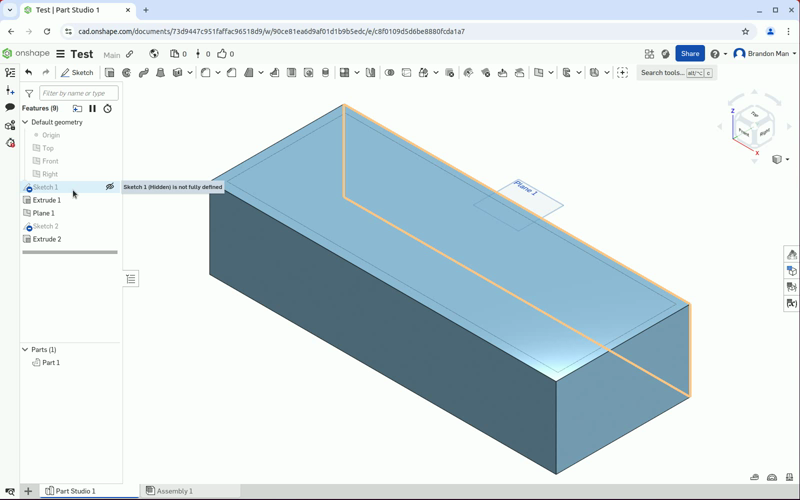
click(73, 189)